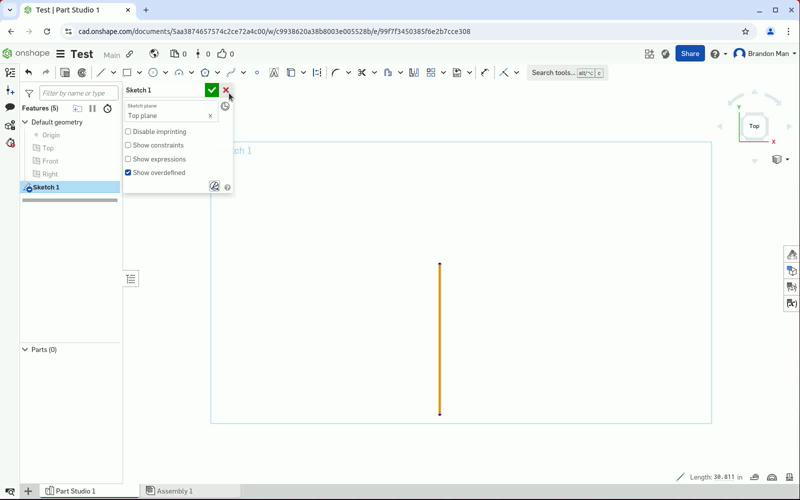
key(shift+h)
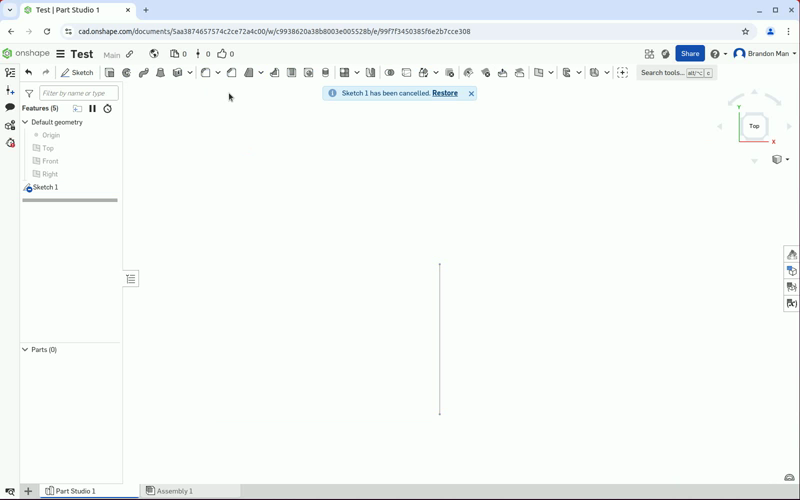
key(shift+s)
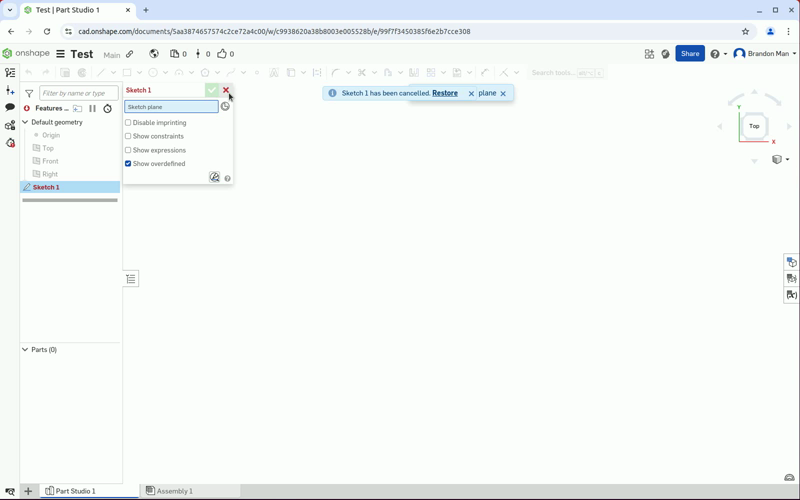
mouse_move(73, 150)
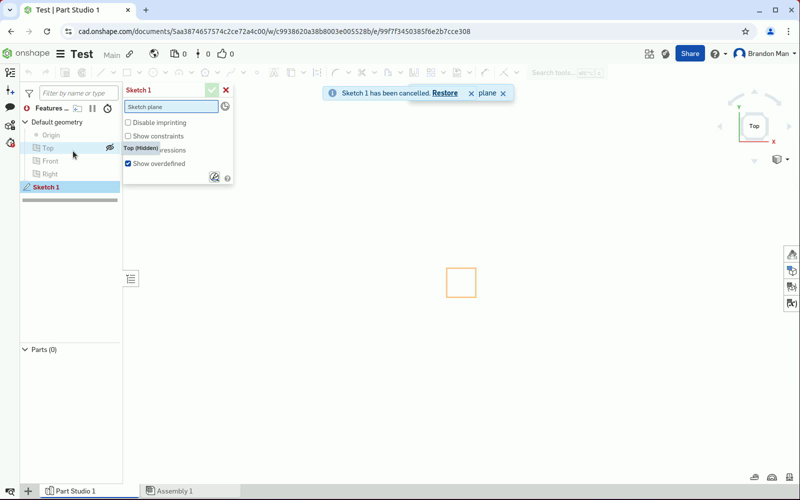
click(73, 150)
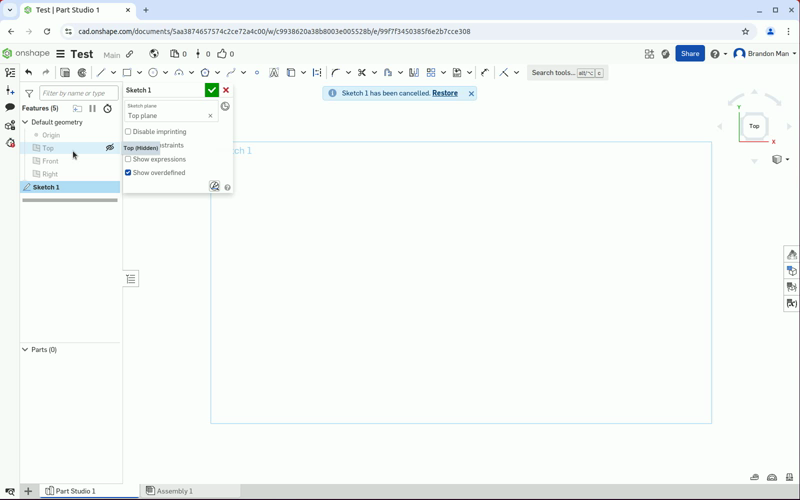
mouse_move(73, 352)
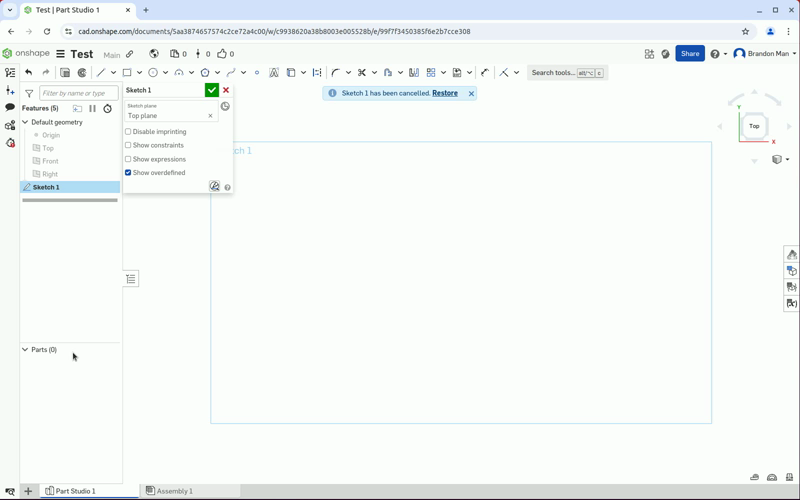
key(y)
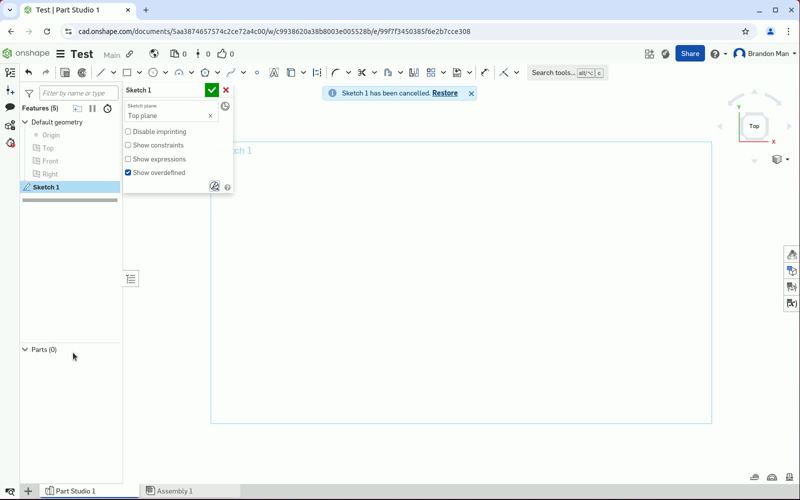
key(c)
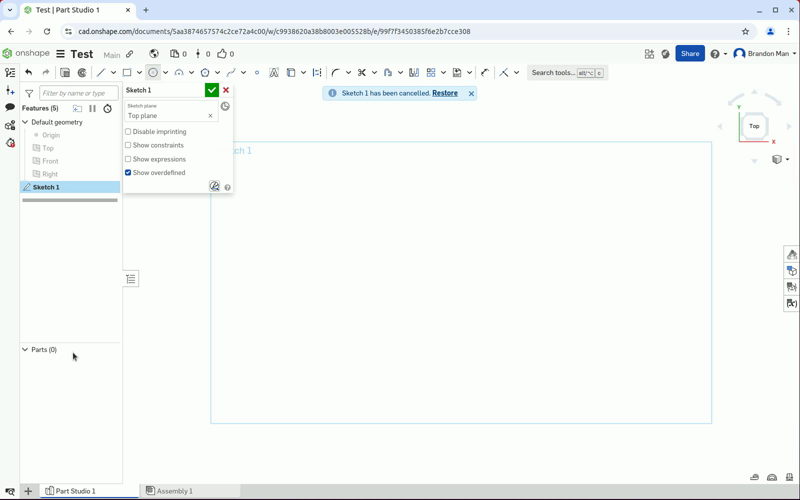
key_down(shift)
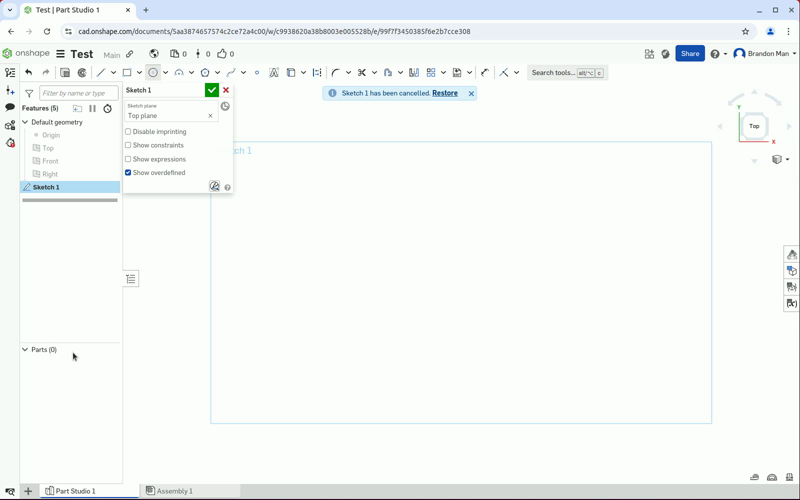
mouse_move(461, 282)
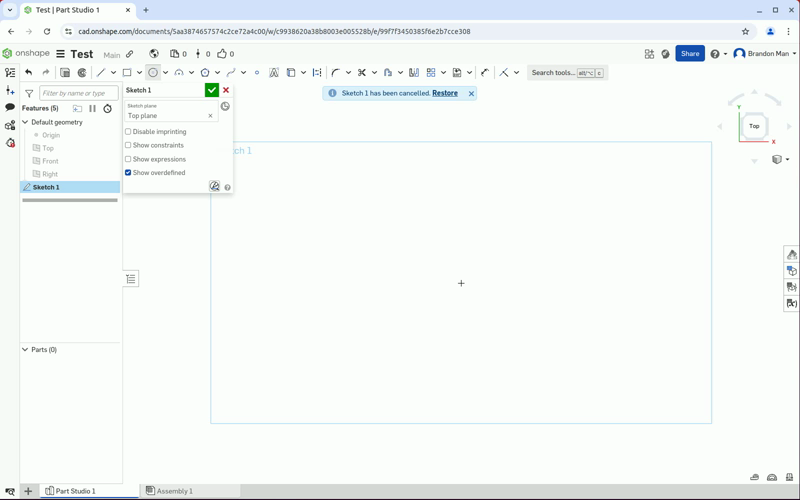
click(461, 282)
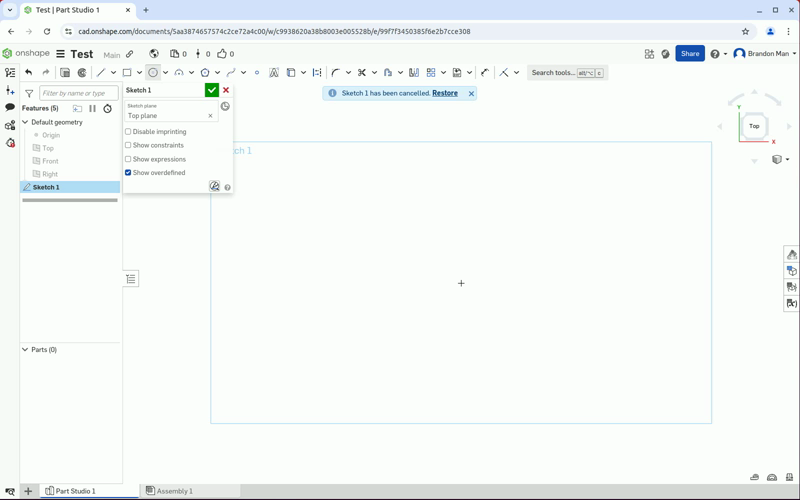
key_up(shift)
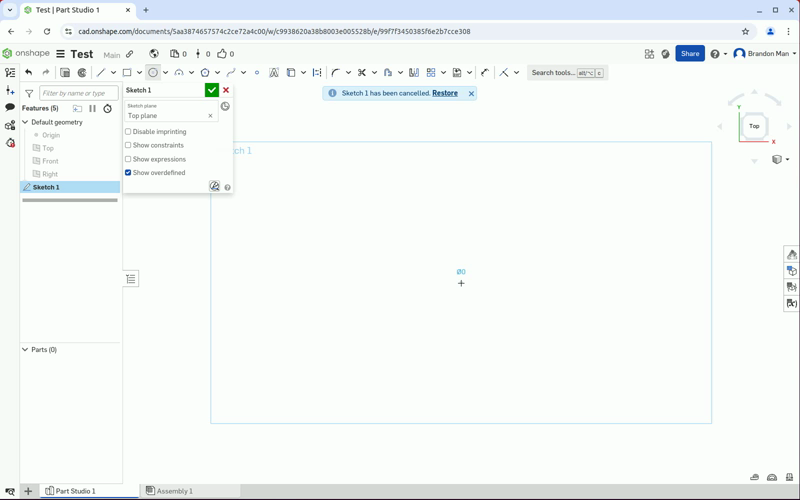
mouse_move(499, 282)
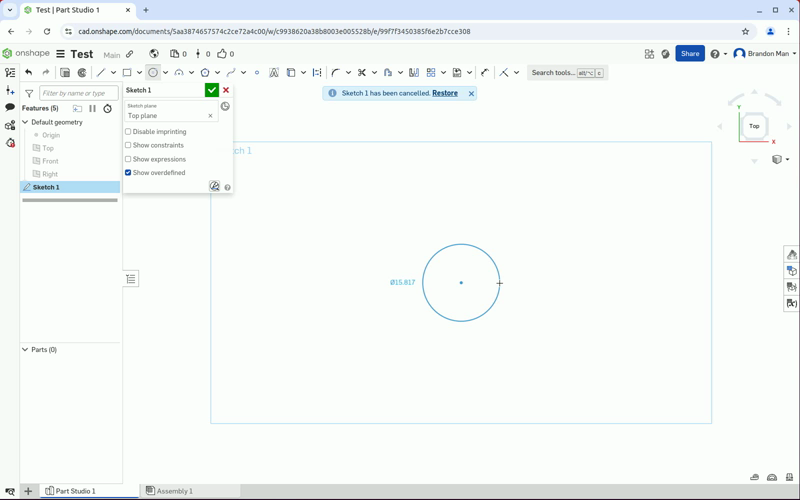
click(499, 282)
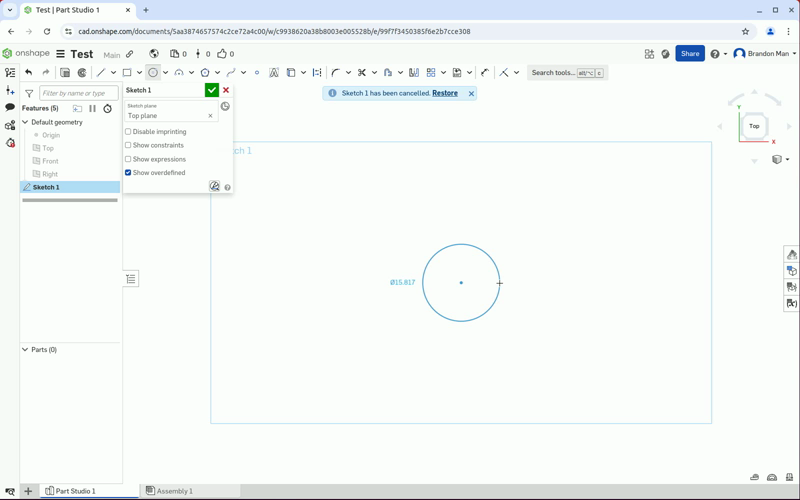
key(esc)
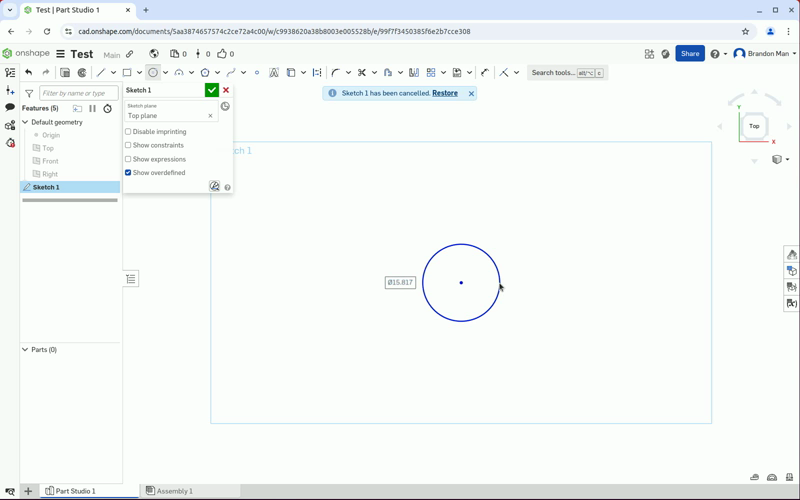
key(c)
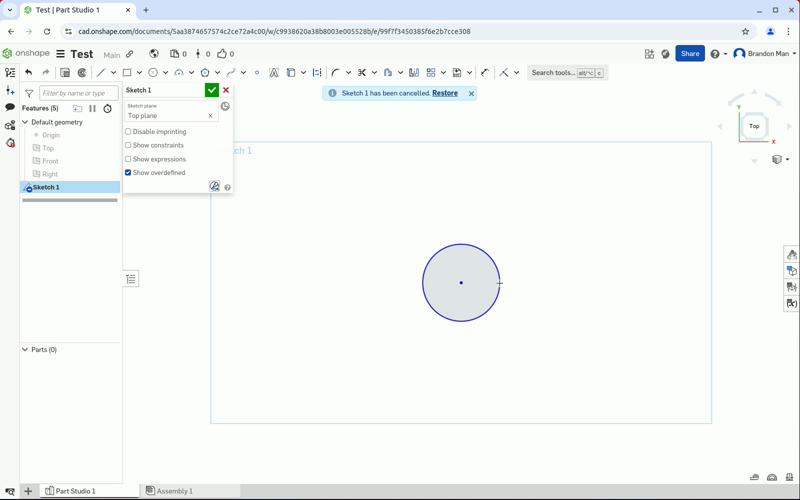
key_down(shift)
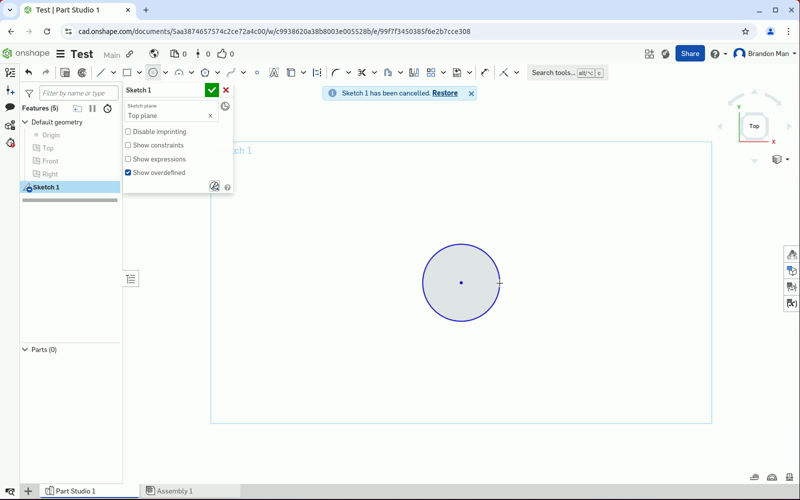
mouse_move(461, 282)
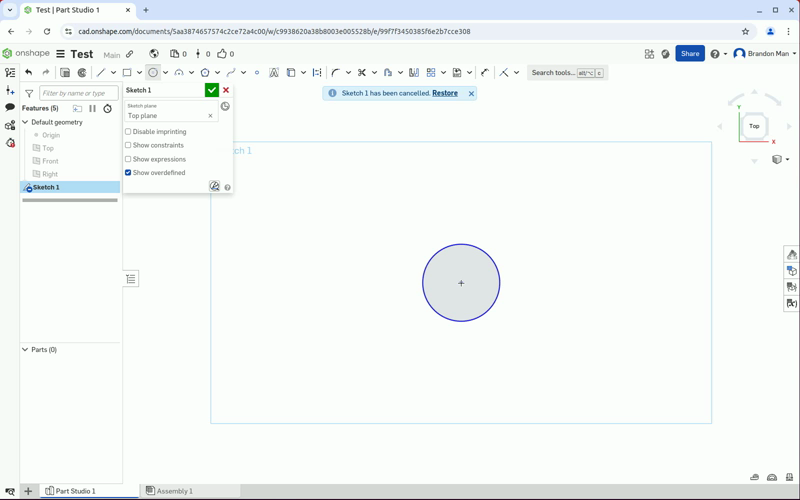
click(461, 282)
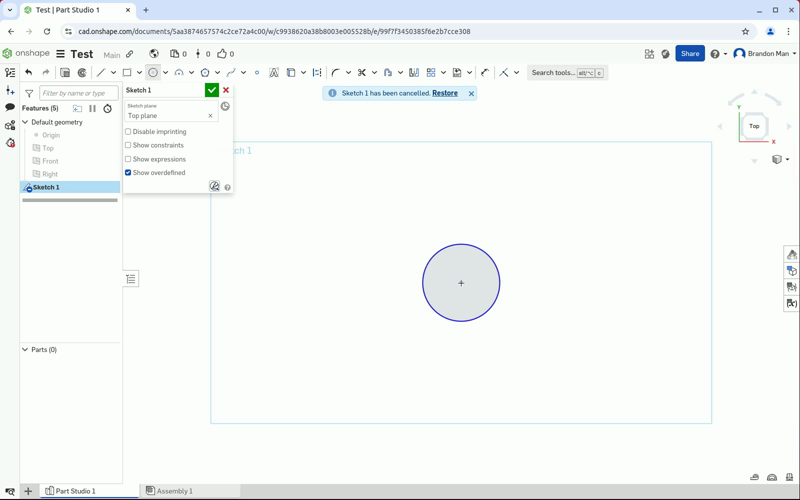
key_up(shift)
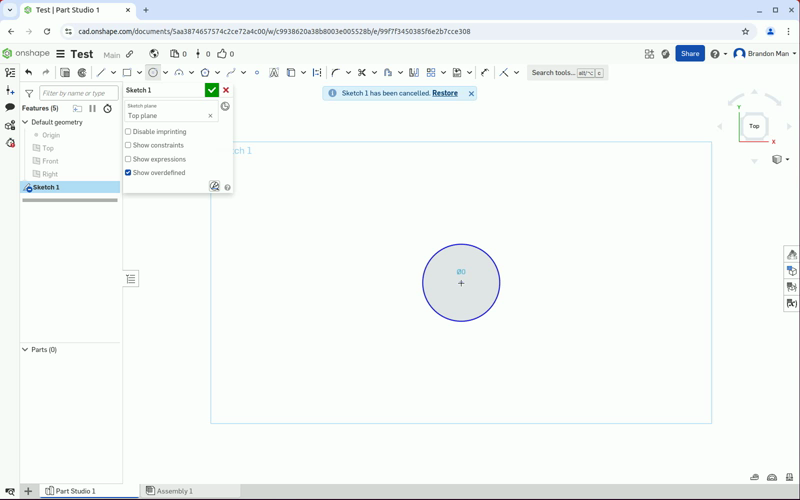
mouse_move(472, 282)
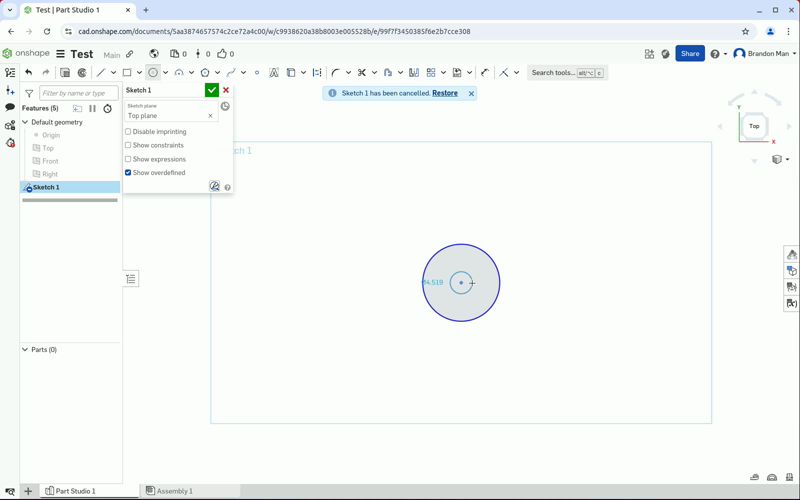
click(472, 282)
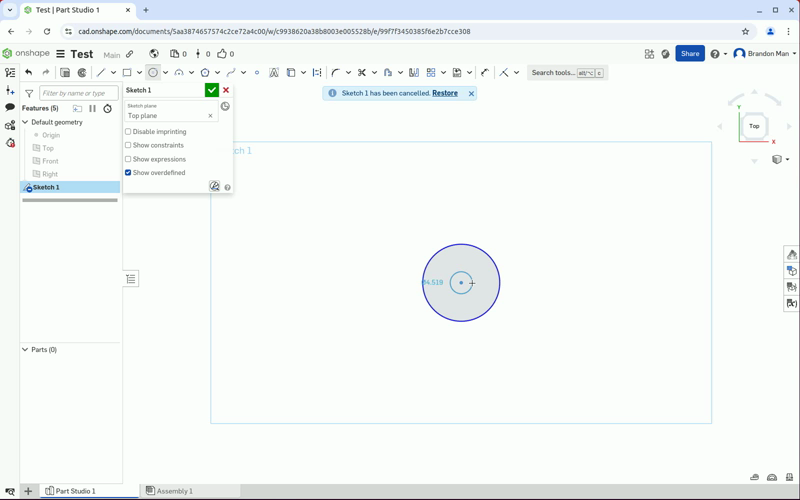
key(esc)
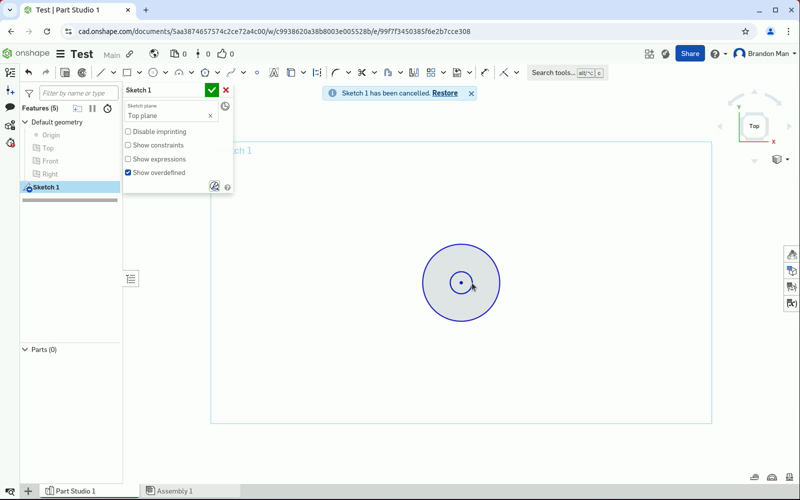
mouse_move(445, 280)
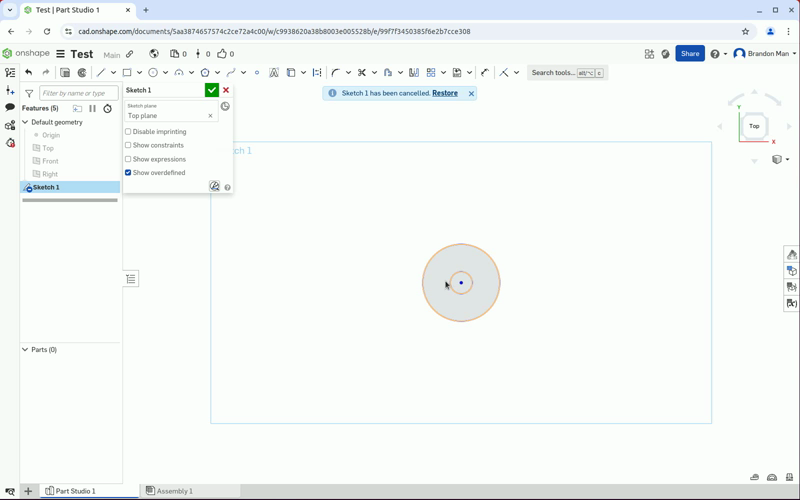
click(445, 280)
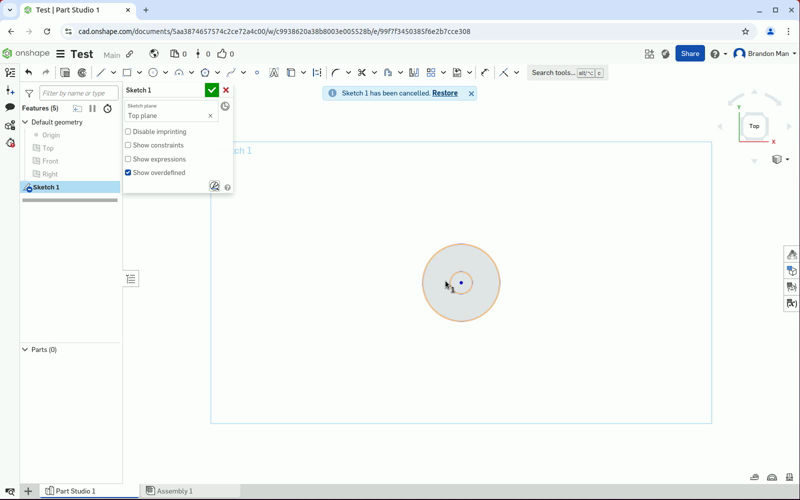
mouse_move(73, 352)
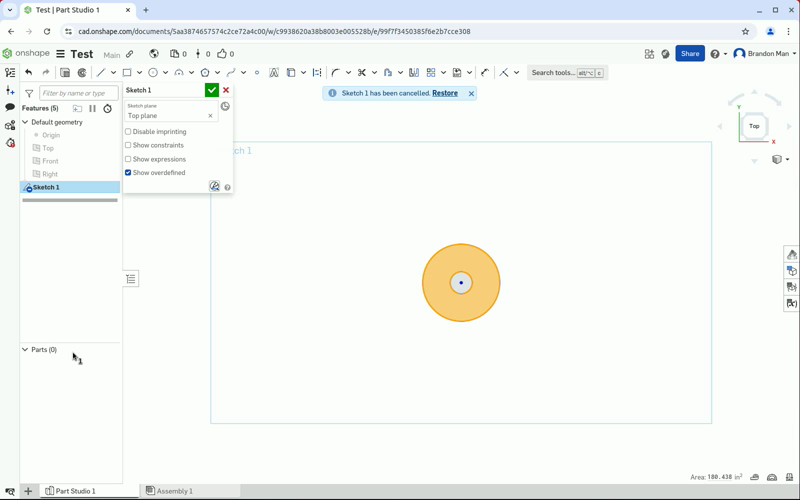
key(shift+y)
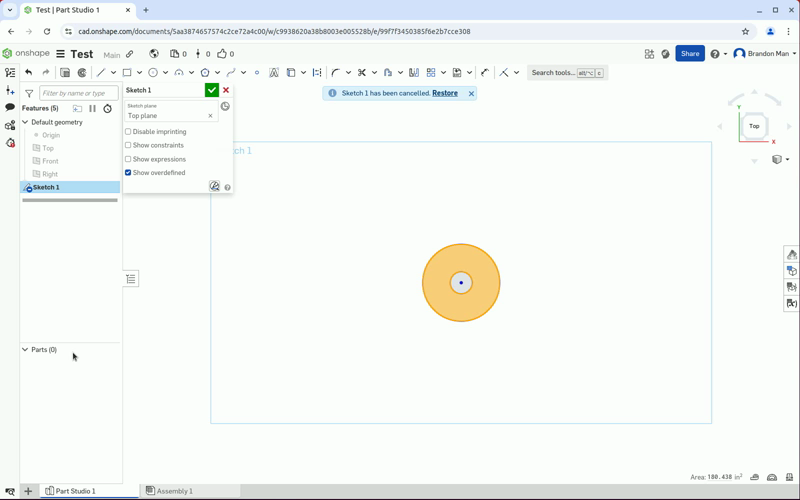
key(shift+e)
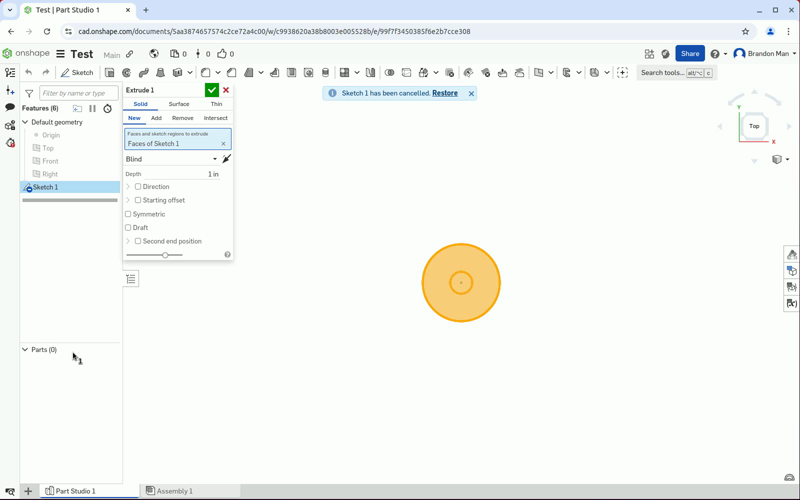
mouse_move(143, 106)
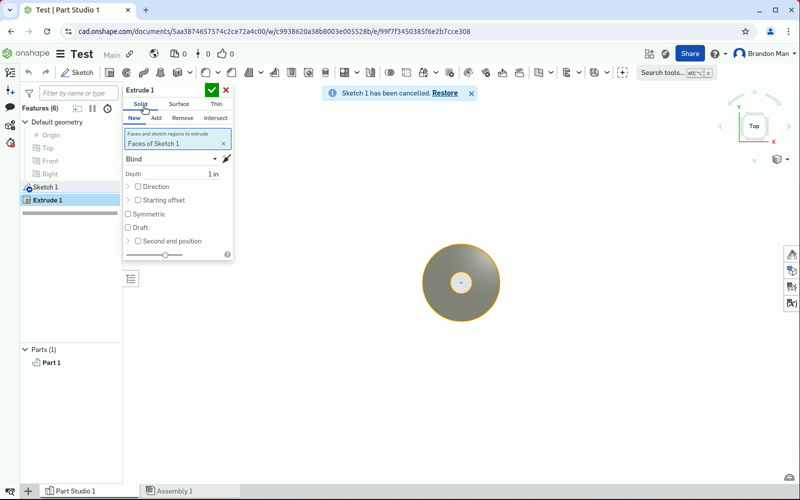
click(143, 106)
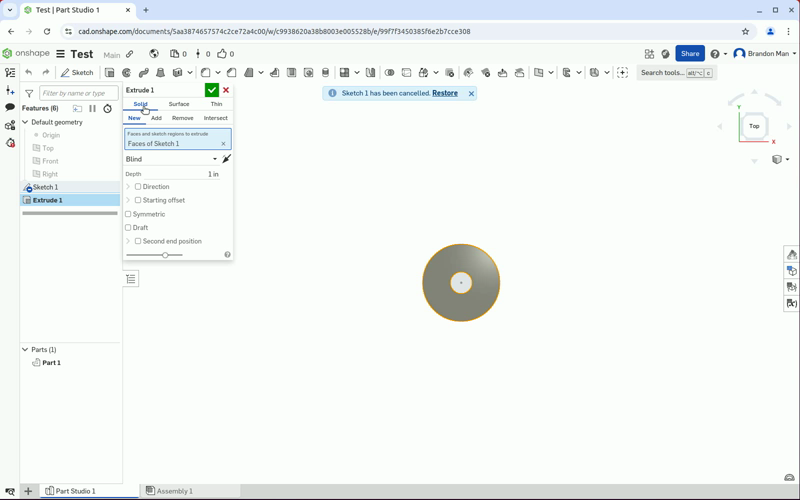
mouse_move(137, 120)
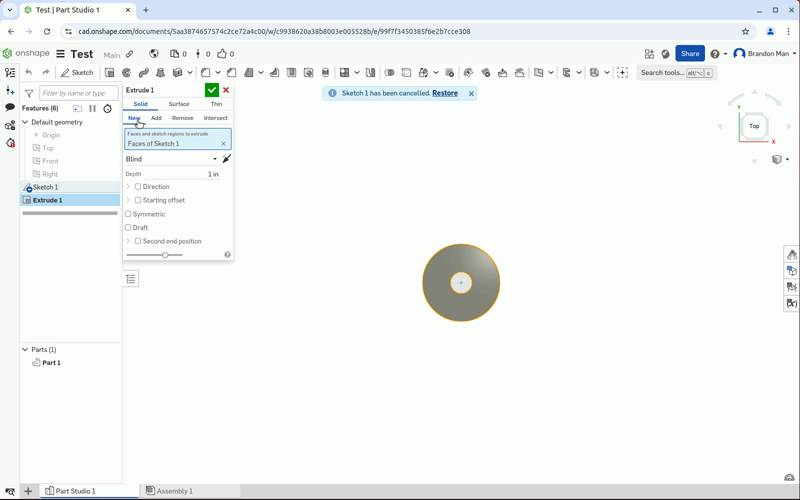
click(137, 120)
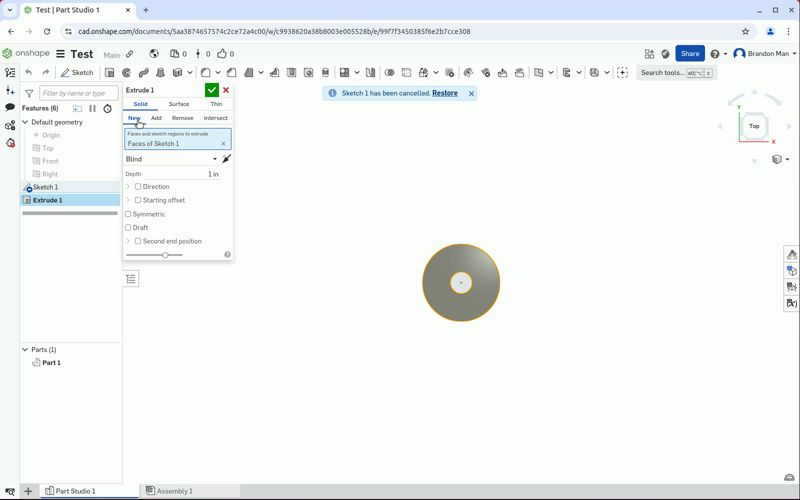
key(tab, 4)
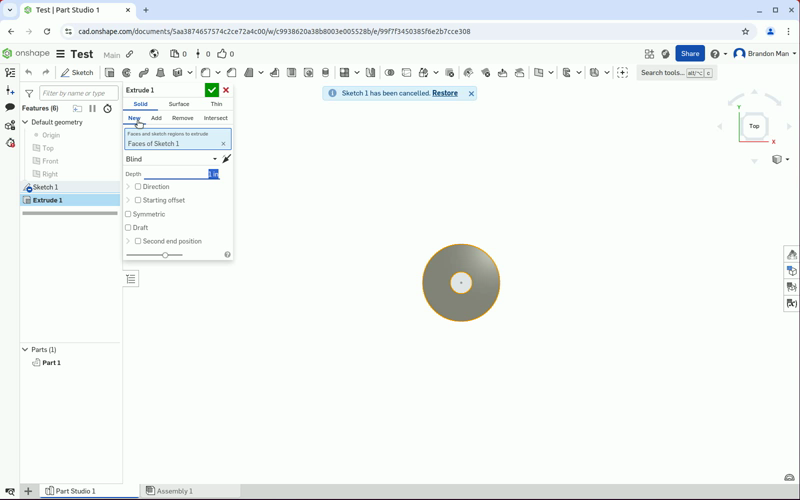
text(23.108)
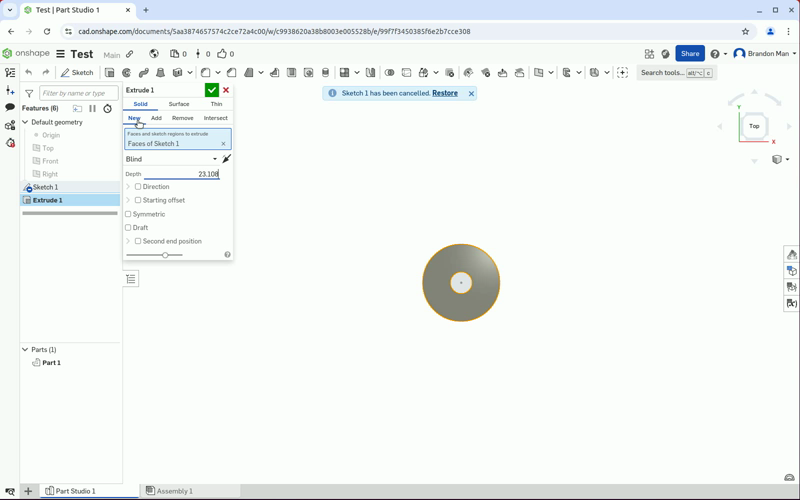
key(enter)
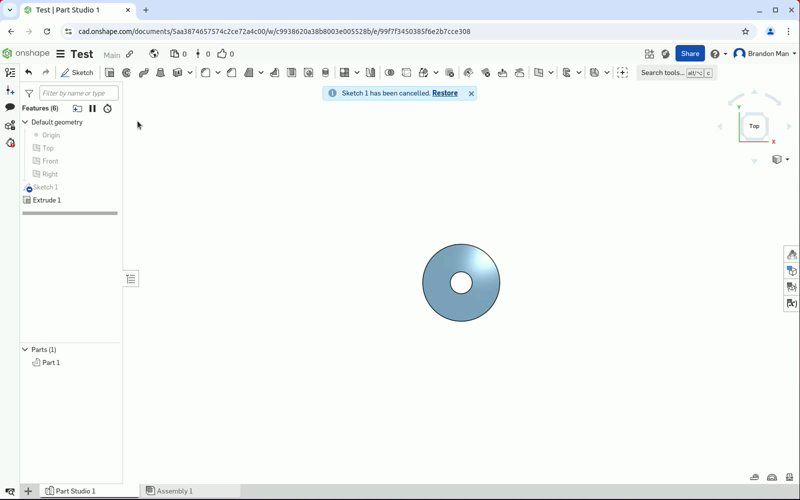
key(shift+h)
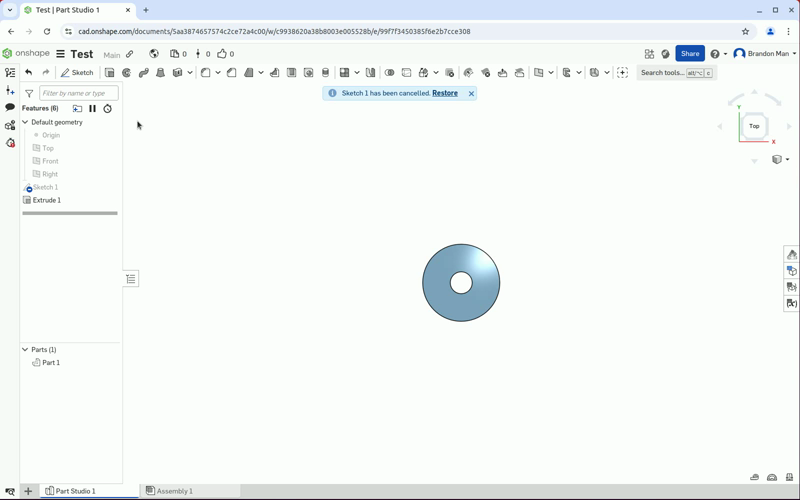
key(shift+h)
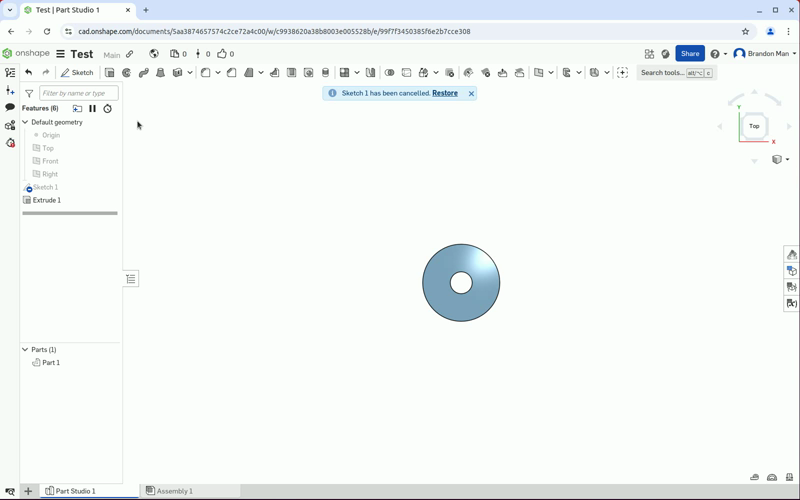
mouse_move(73, 189)
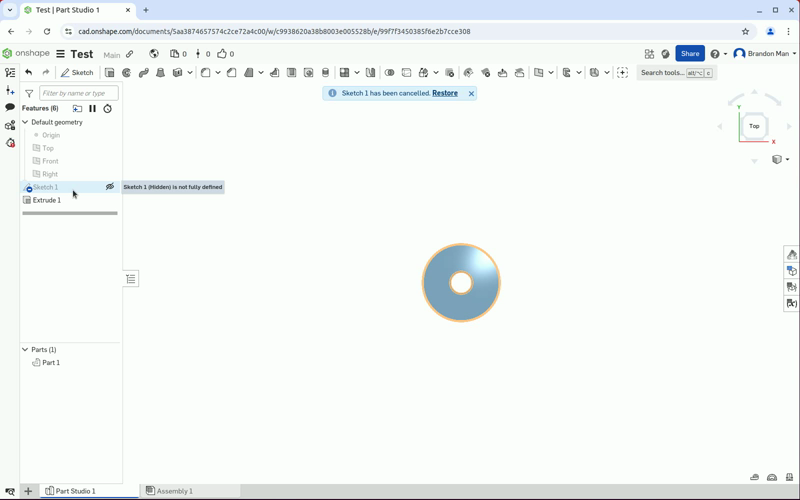
click(73, 189)
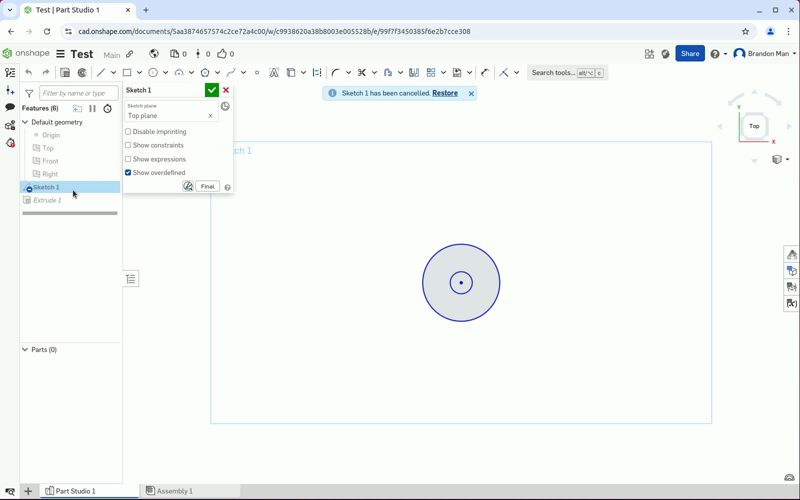
mouse_move(229, 92)
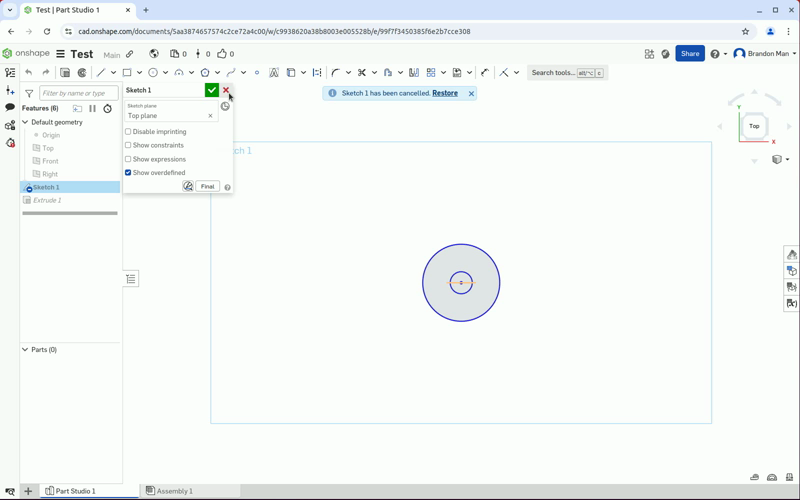
click(229, 92)
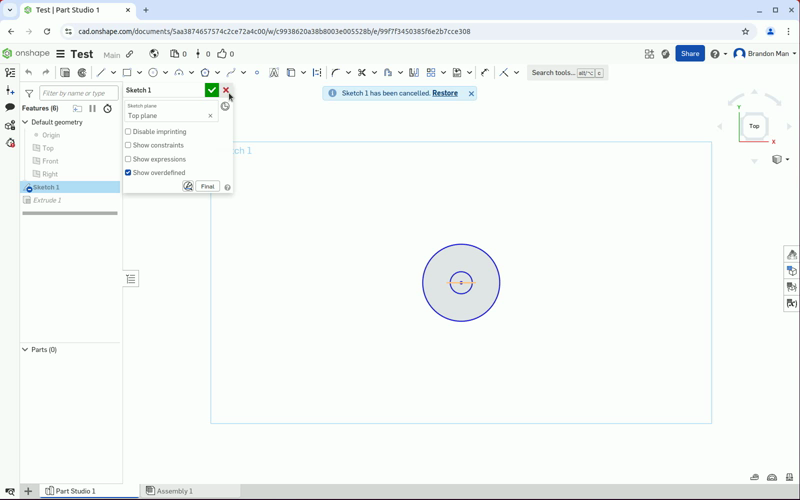
key(shift+s)
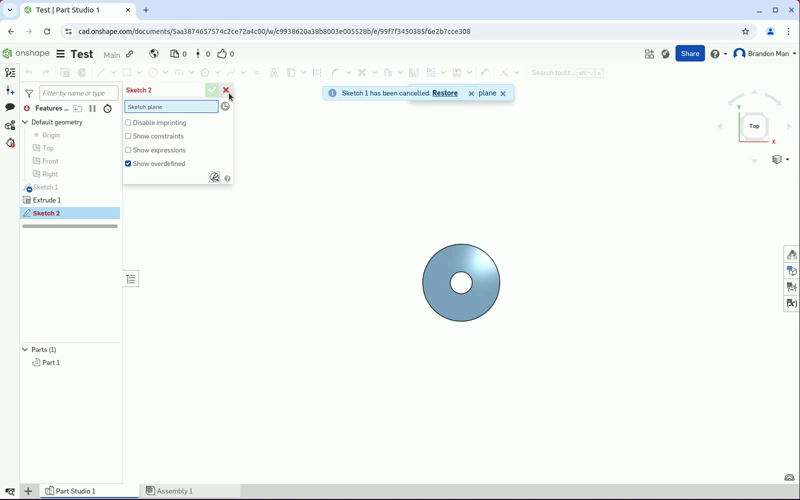
mouse_move(73, 150)
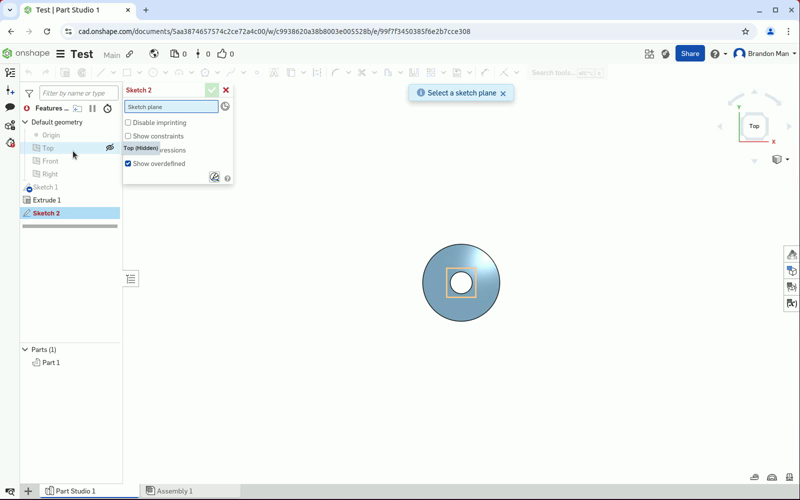
click(73, 150)
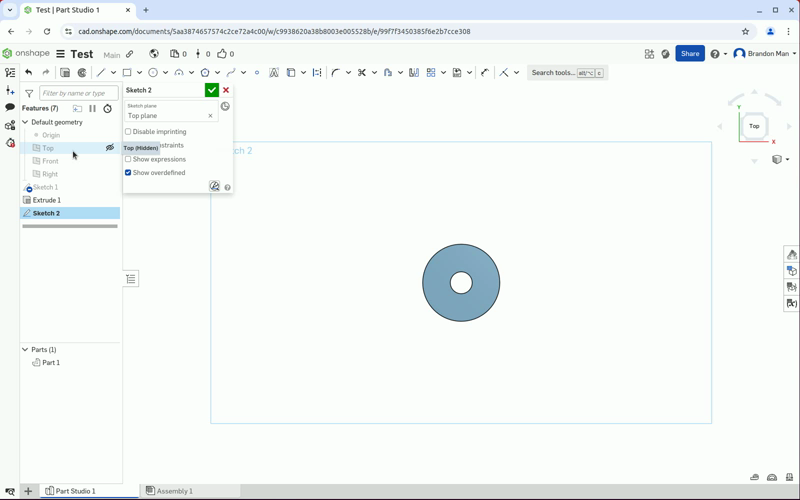
mouse_move(73, 352)
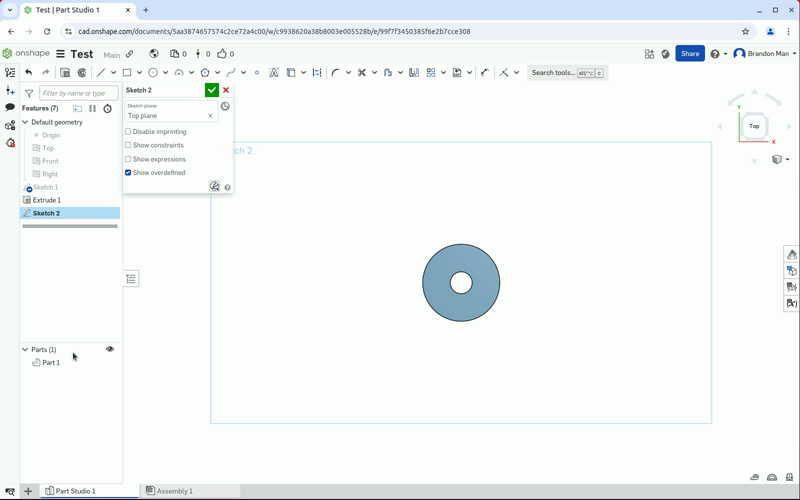
key(y)
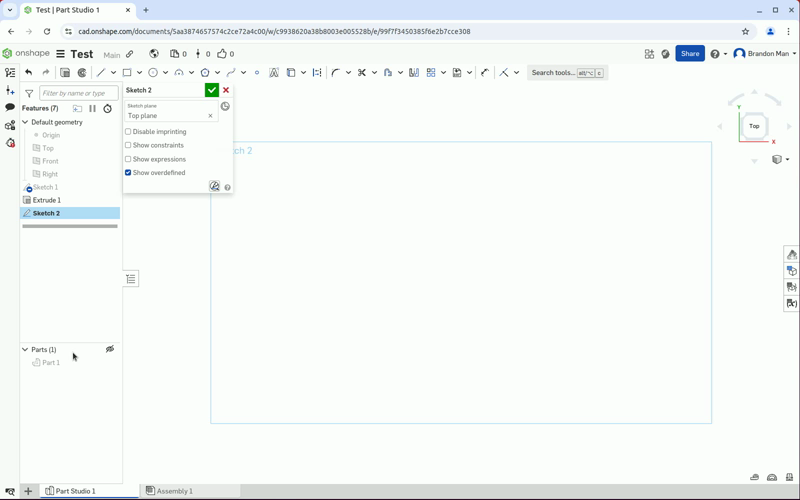
key(c)
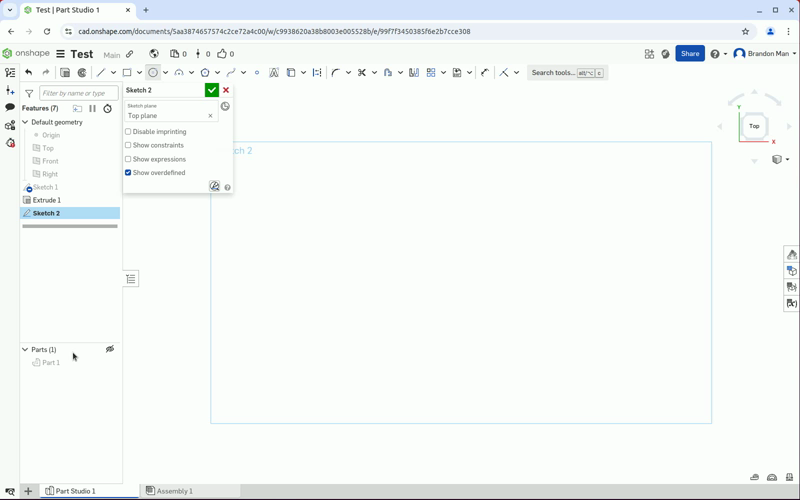
key_down(shift)
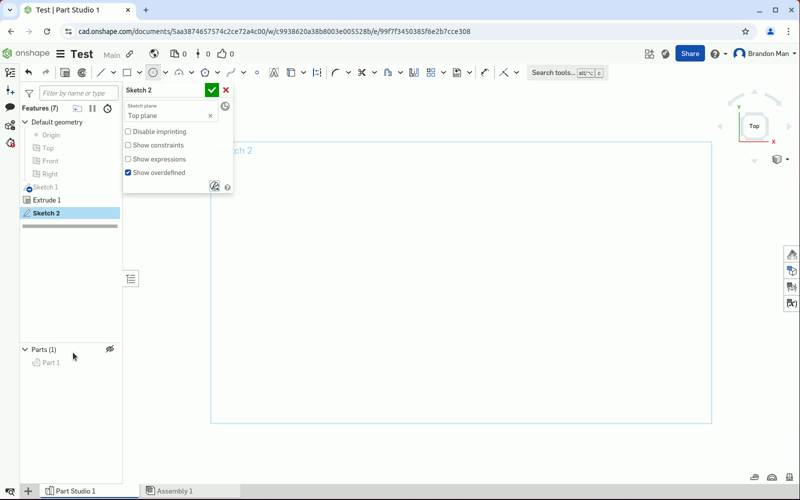
mouse_move(460, 282)
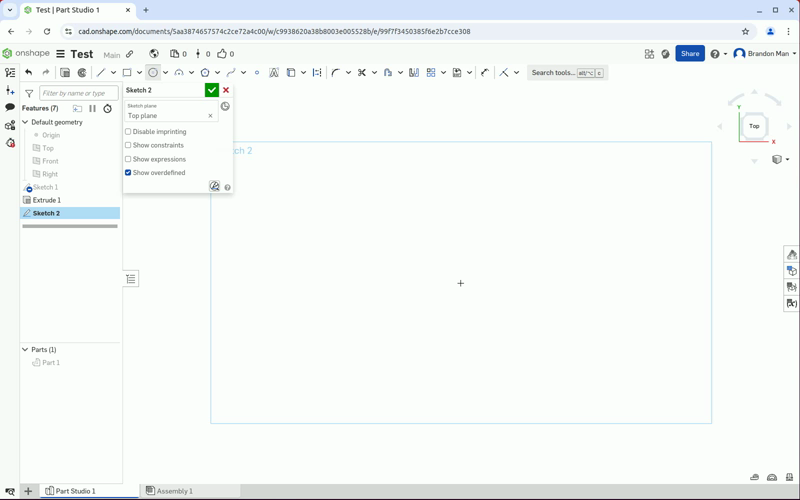
click(460, 282)
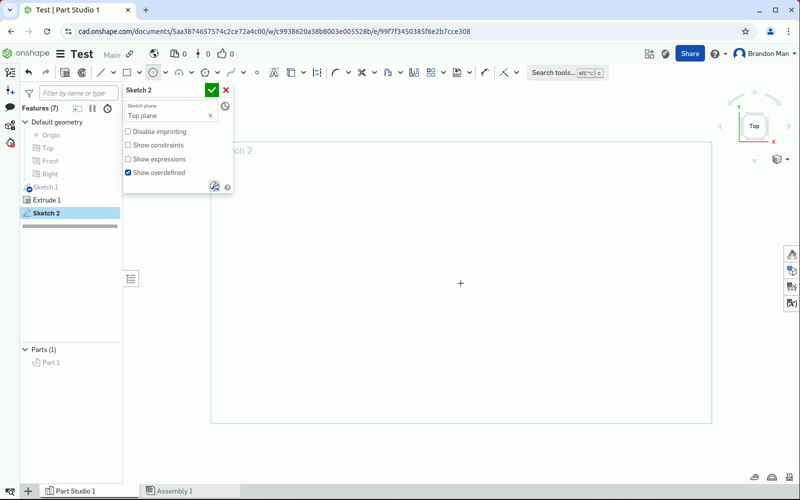
key_up(shift)
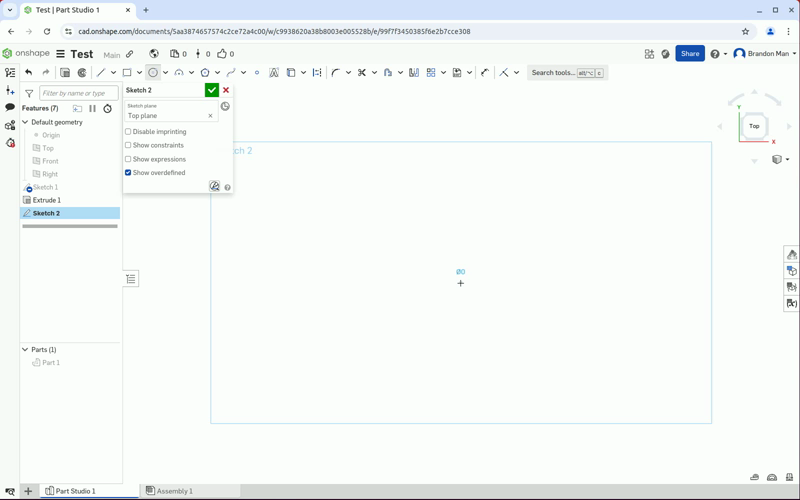
mouse_move(472, 282)
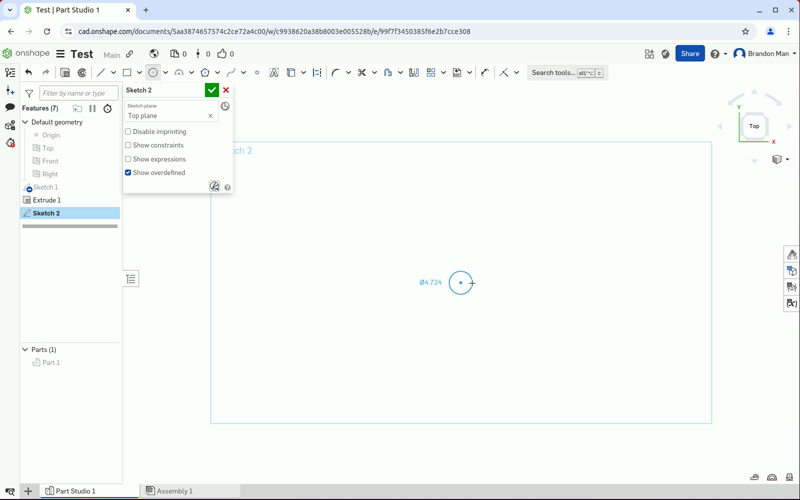
click(472, 282)
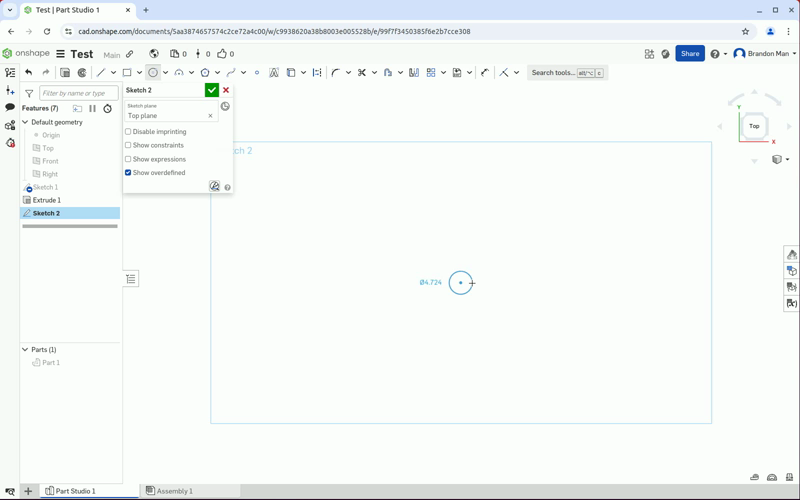
key(esc)
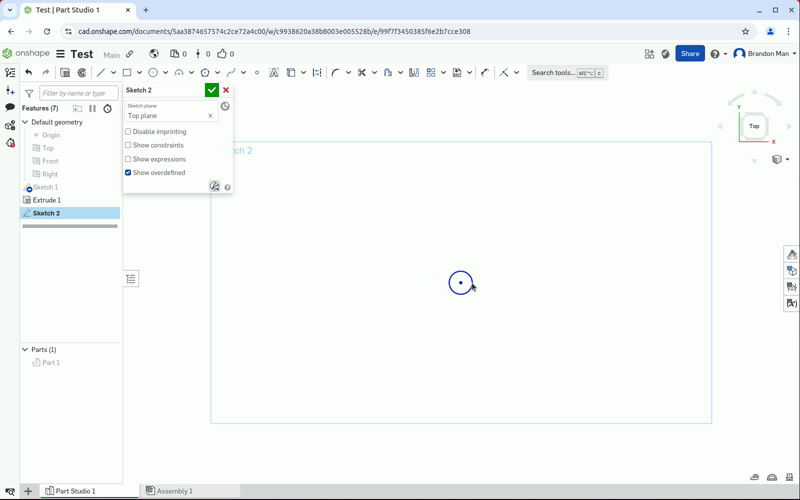
mouse_move(453, 284)
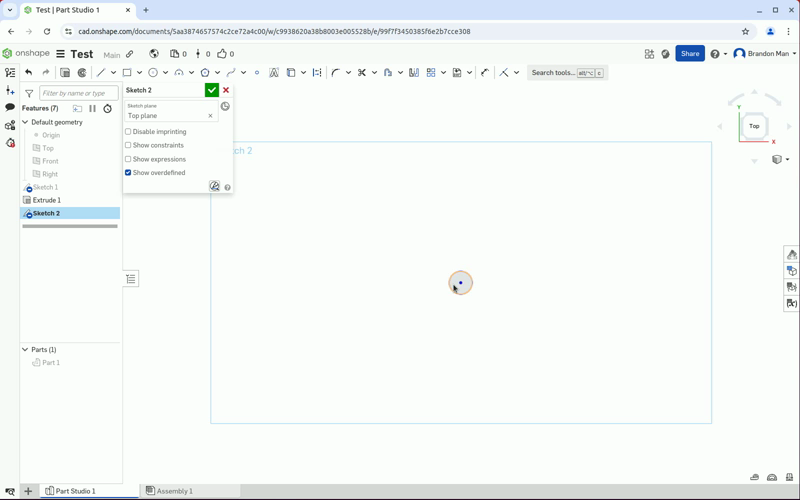
scroll(6)
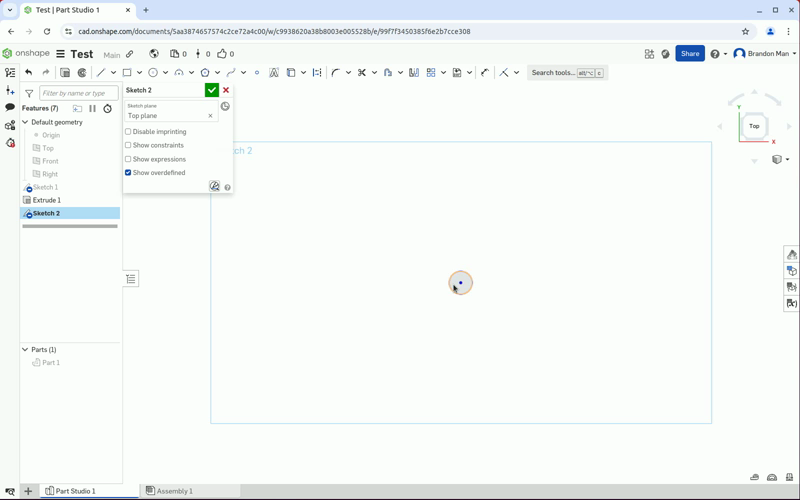
scroll(6)
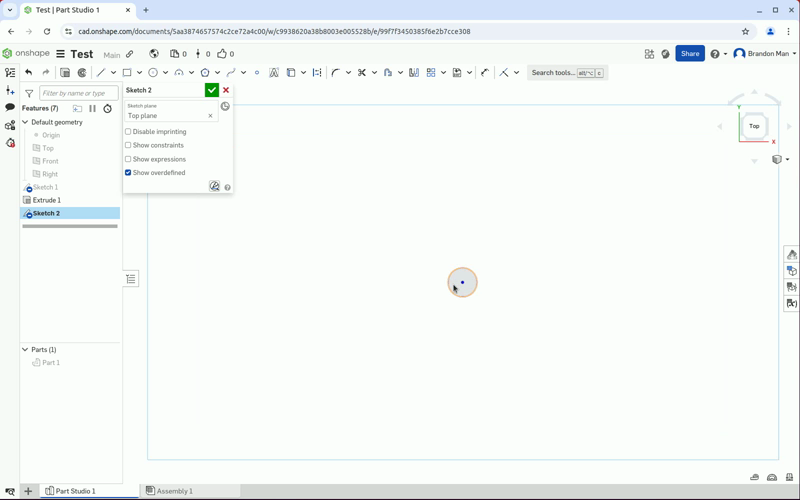
scroll(6)
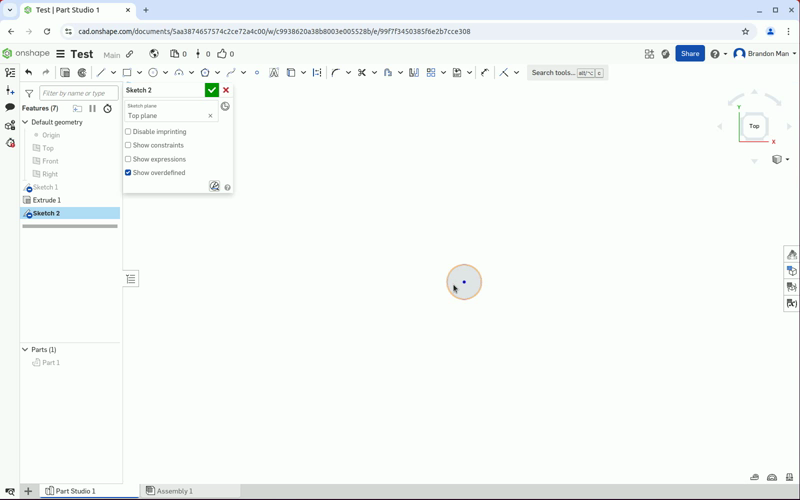
scroll(6)
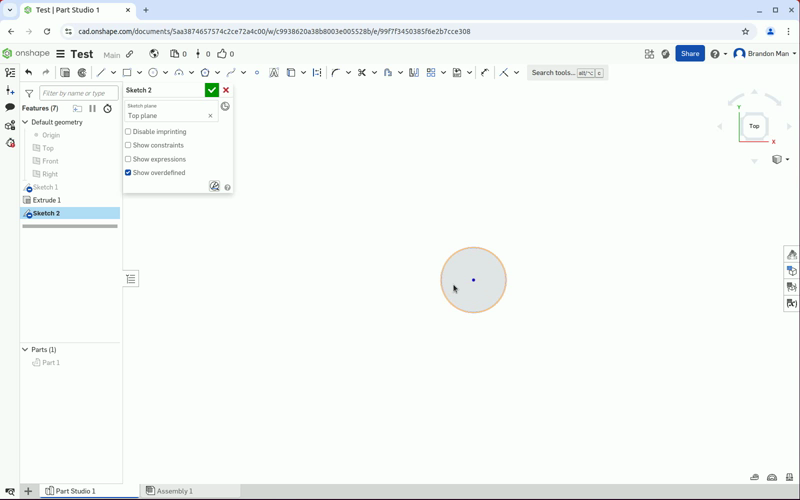
scroll(6)
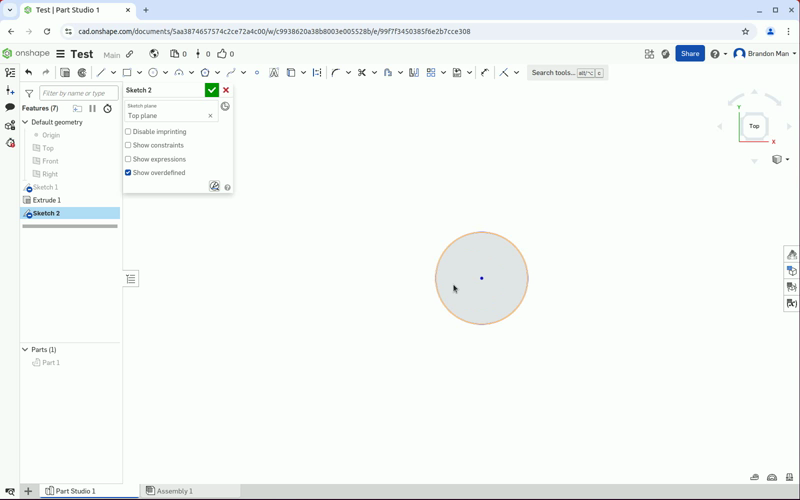
scroll(6)
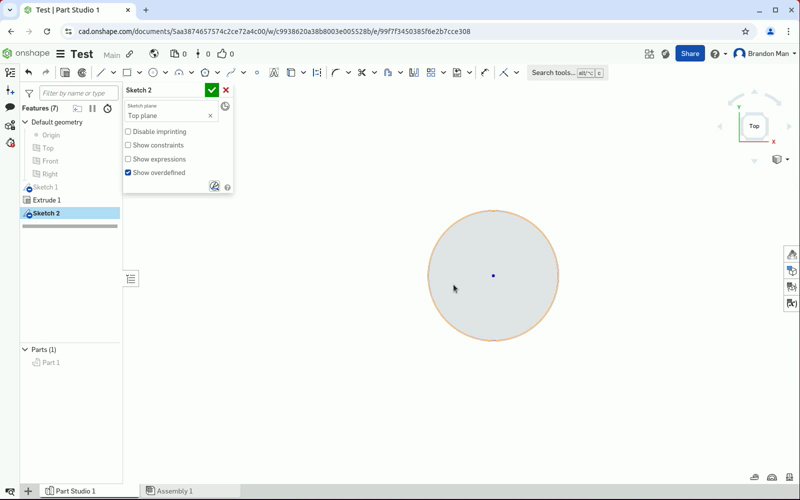
scroll(6)
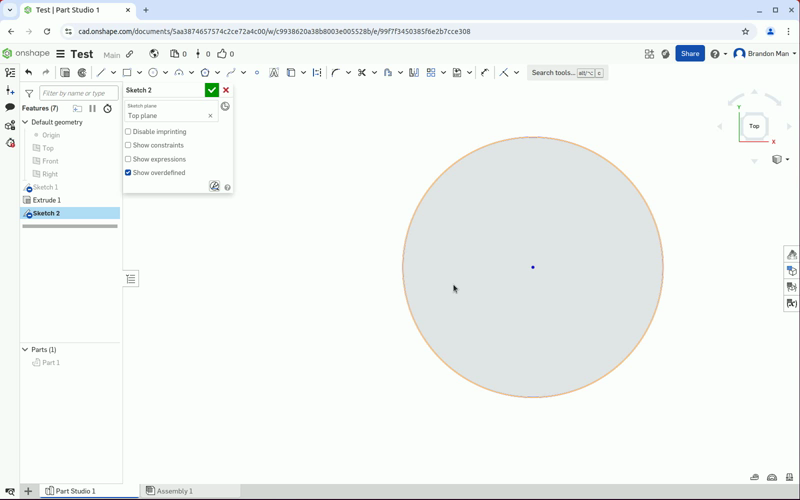
click(453, 284)
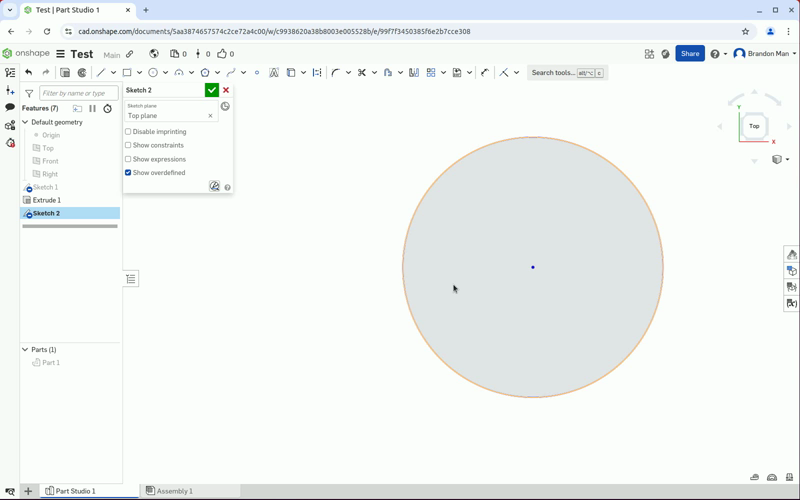
scroll(-6)
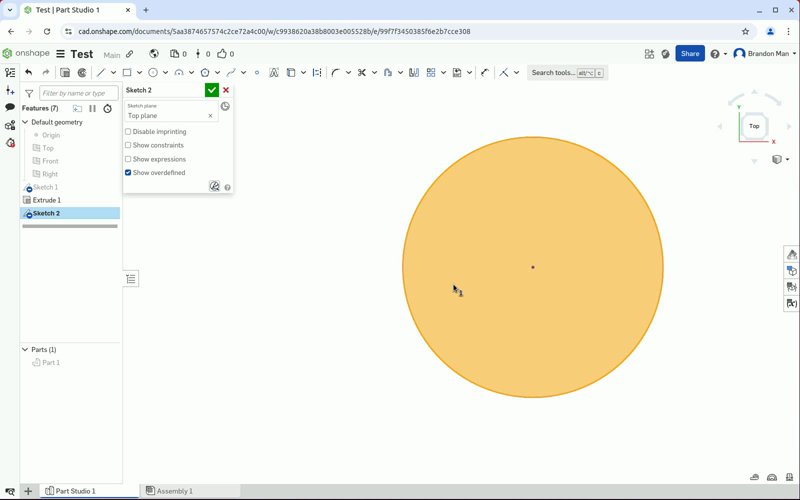
scroll(-6)
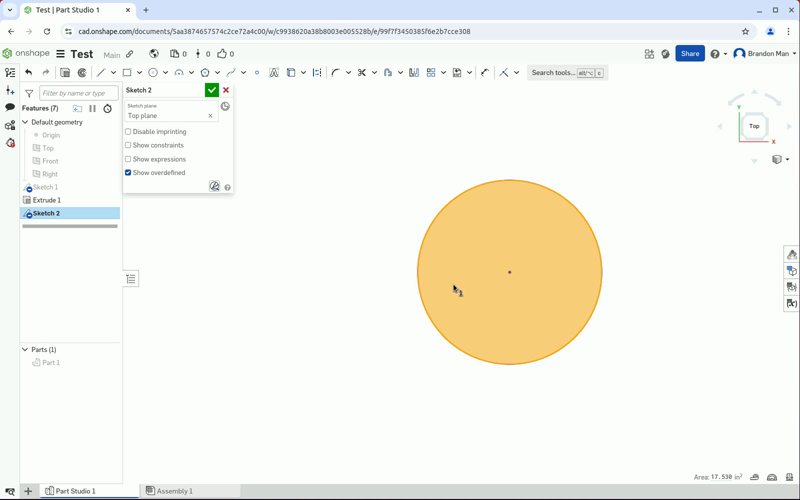
scroll(-6)
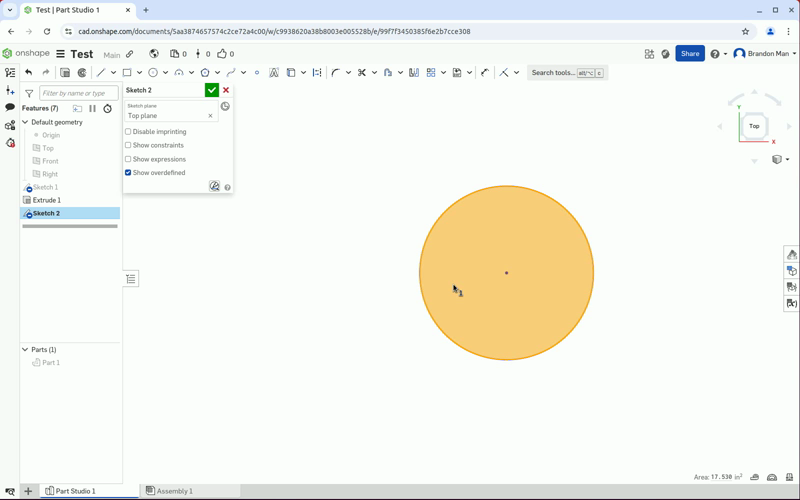
scroll(-6)
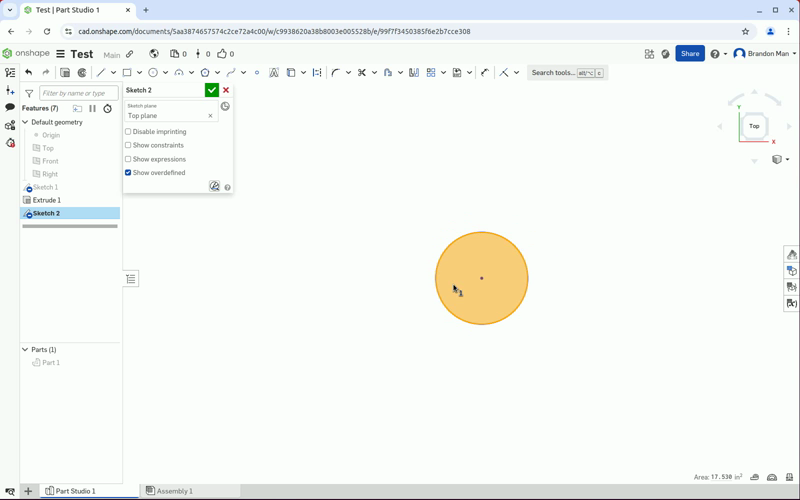
scroll(-6)
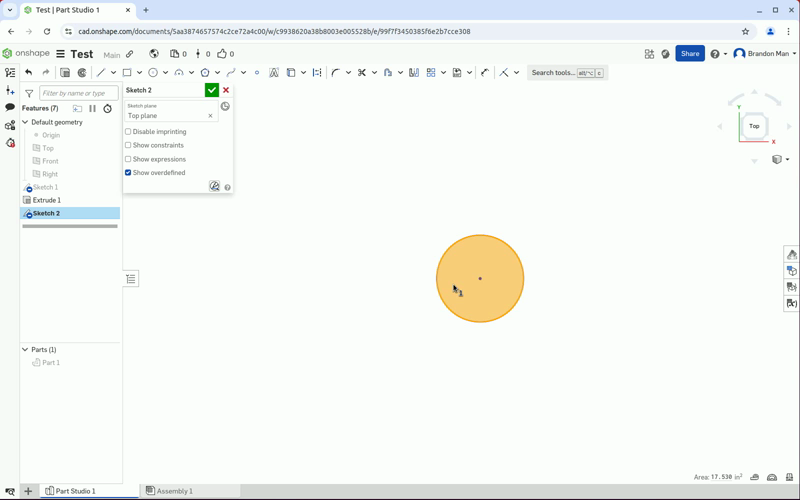
scroll(-6)
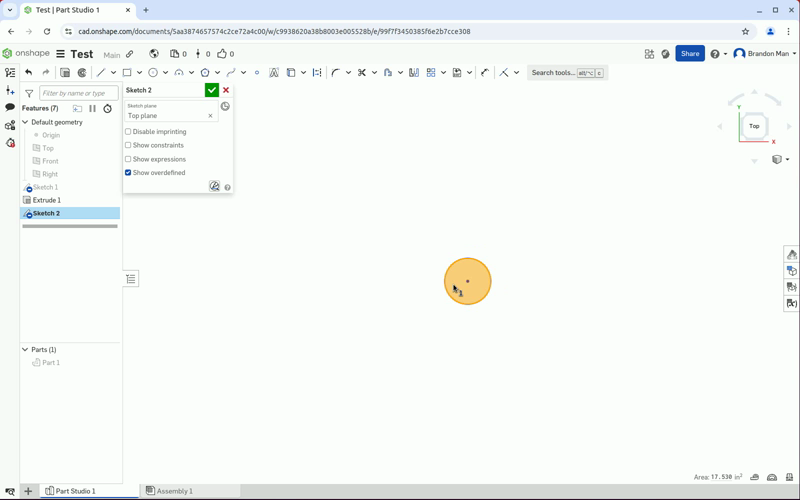
scroll(-6)
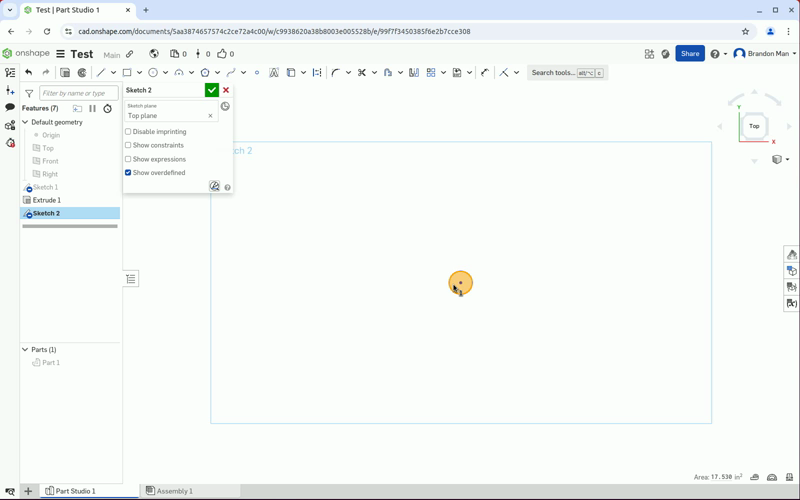
mouse_move(73, 352)
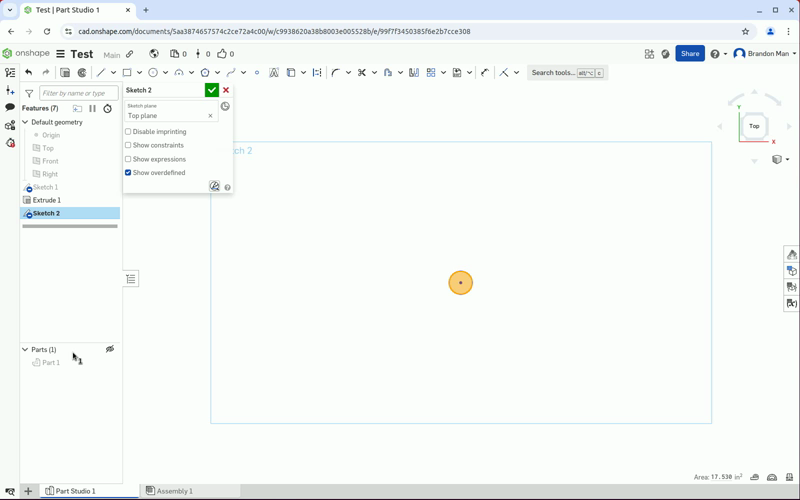
key(shift+y)
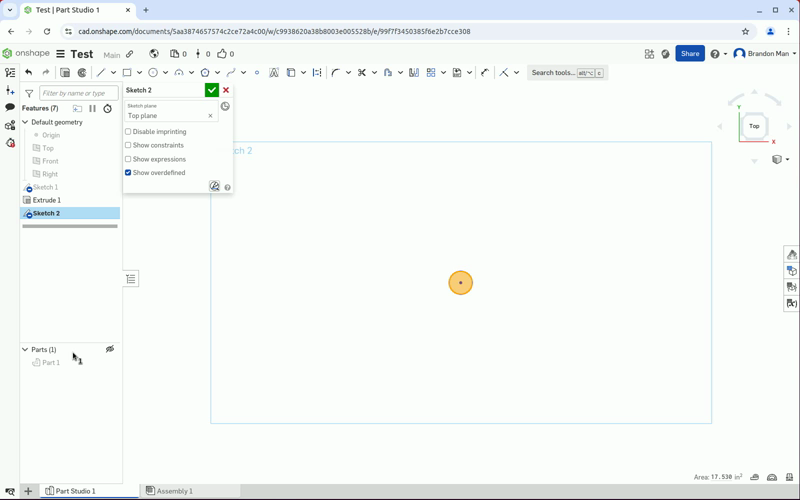
key(shift+e)
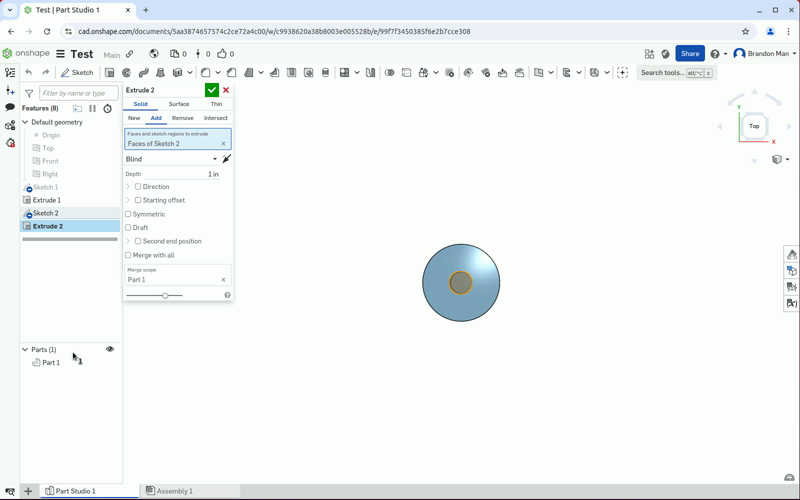
mouse_move(143, 106)
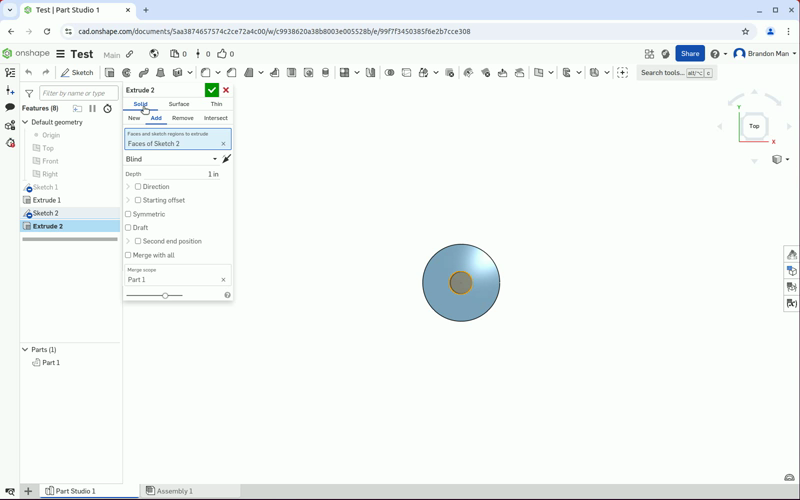
click(143, 106)
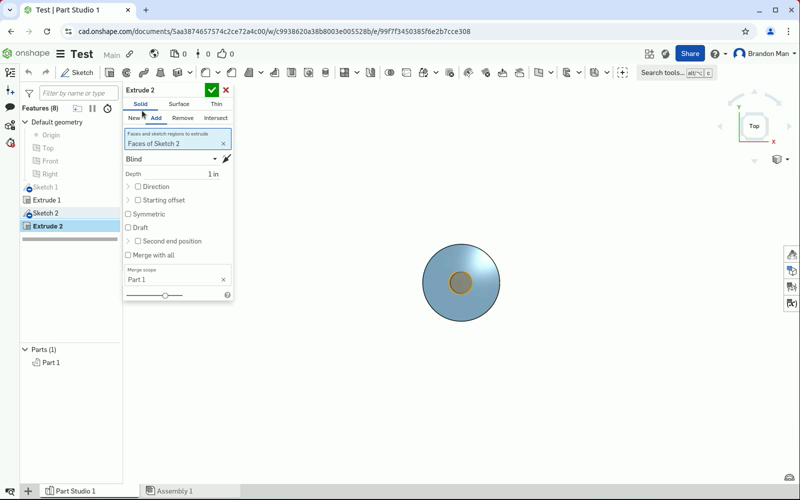
mouse_move(137, 120)
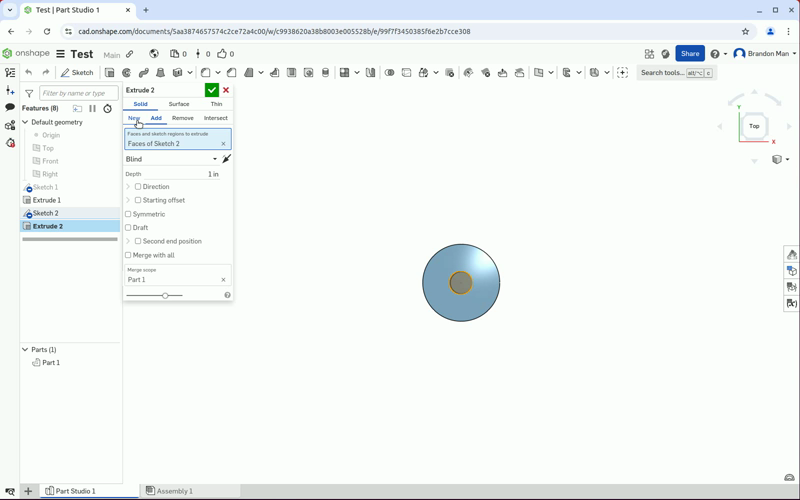
click(137, 120)
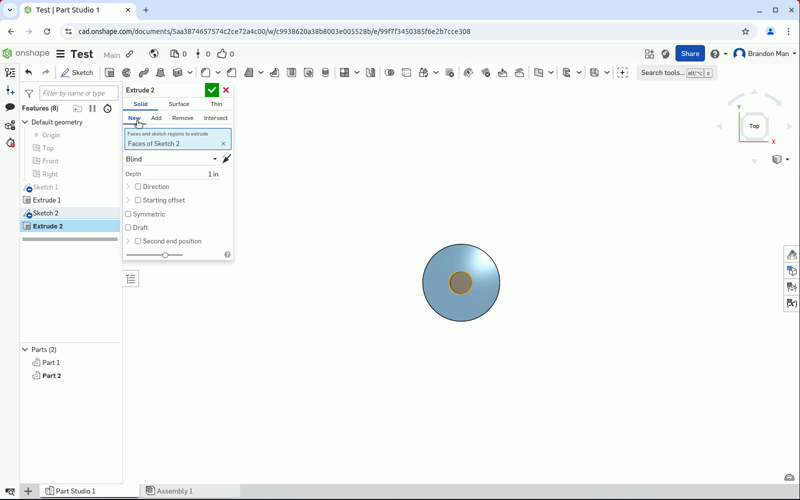
key(tab, 4)
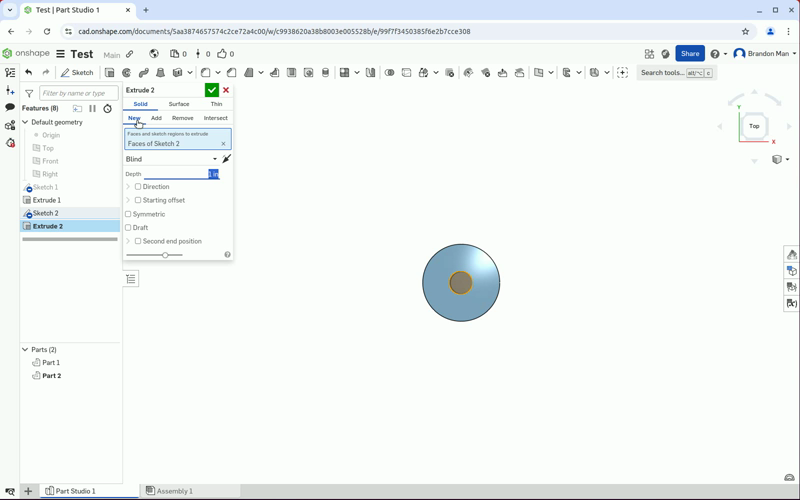
text(23.108)
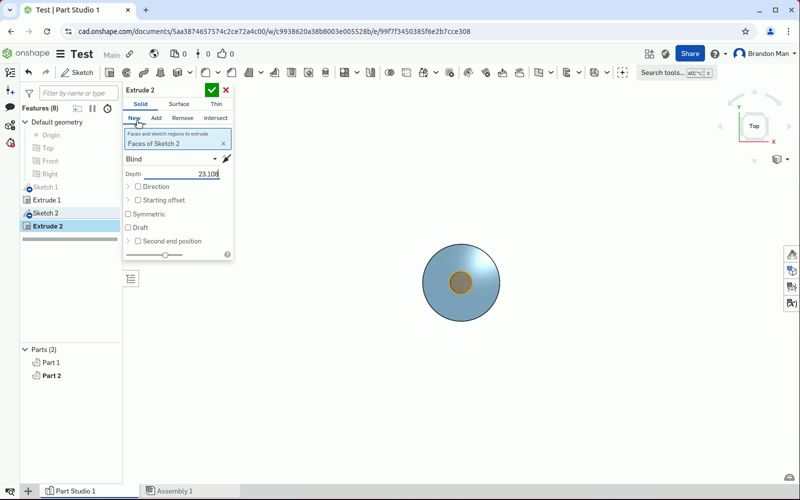
key(enter)
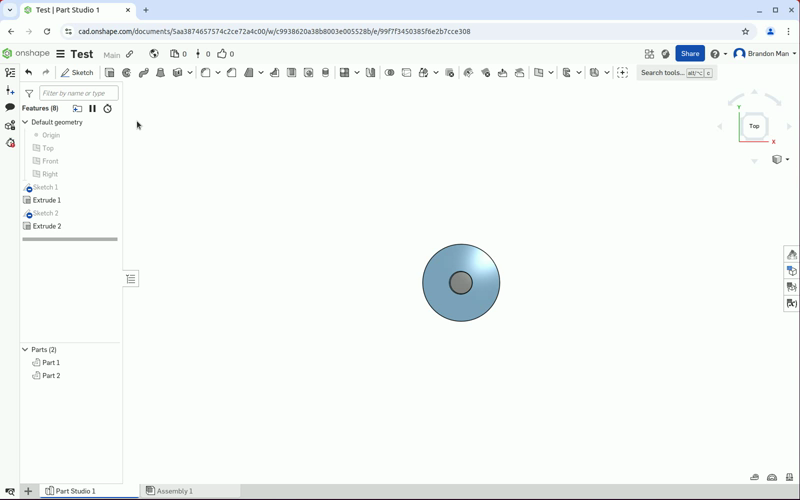
key(shift+h)
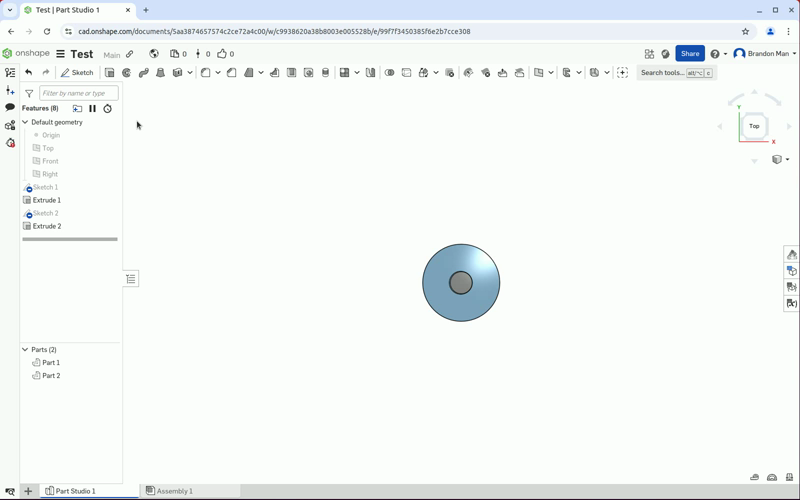
key(shift+h)
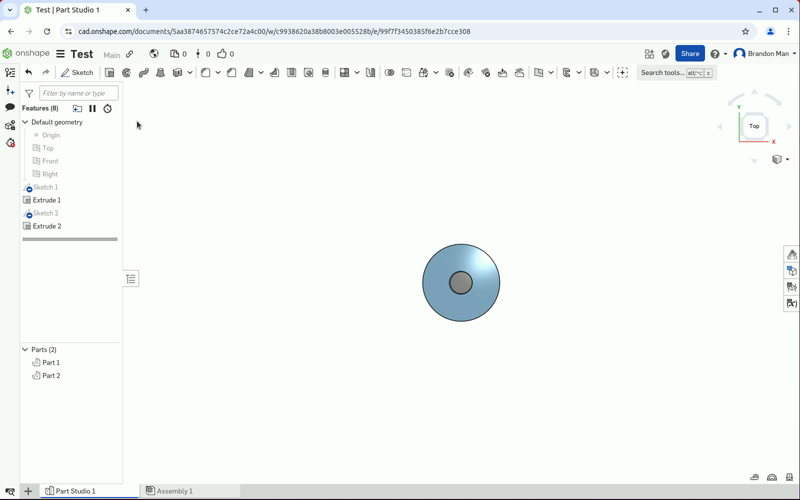
mouse_move(73, 189)
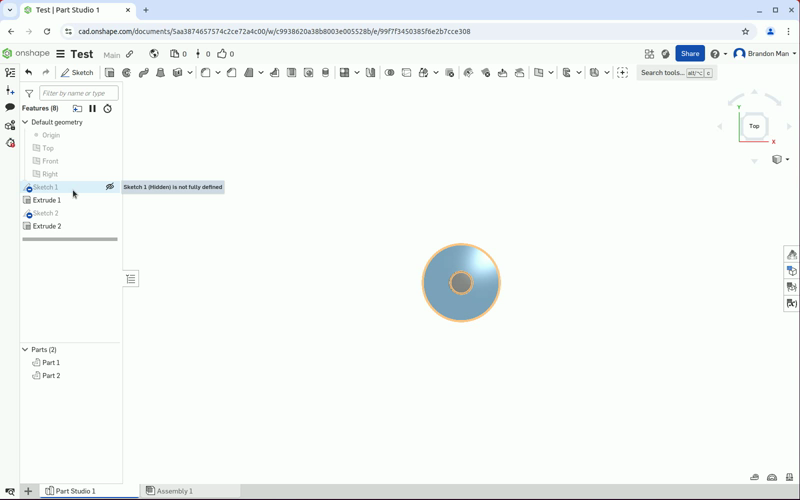
click(73, 189)
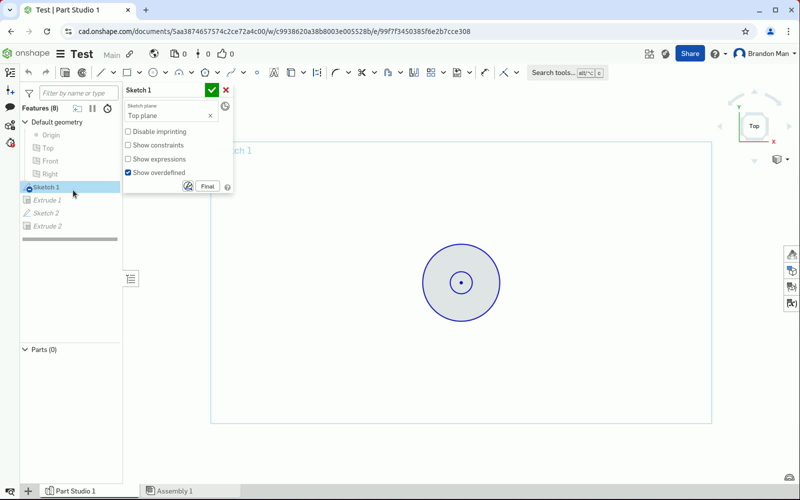
mouse_move(229, 92)
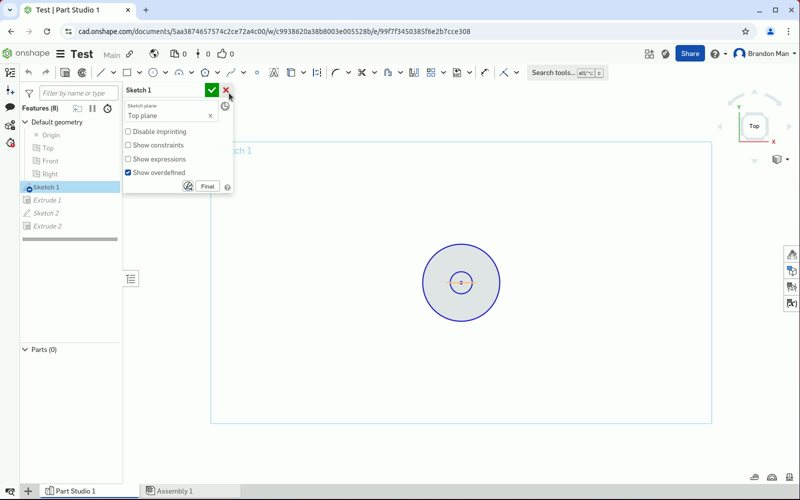
click(229, 92)
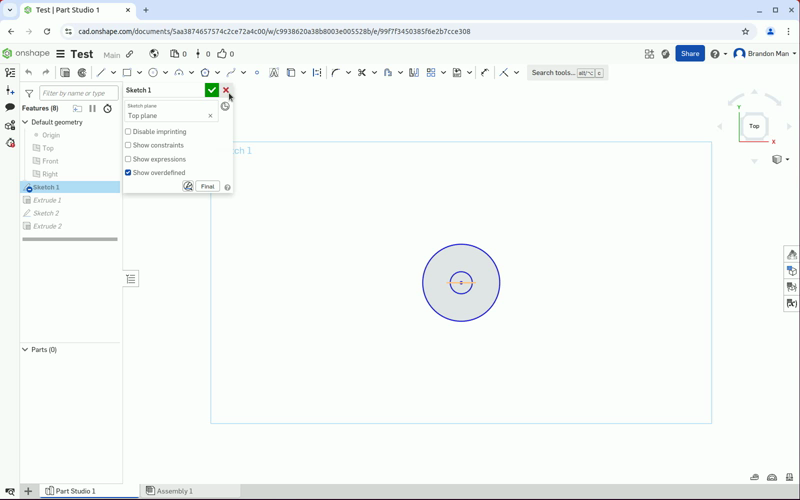
key(shift+s)
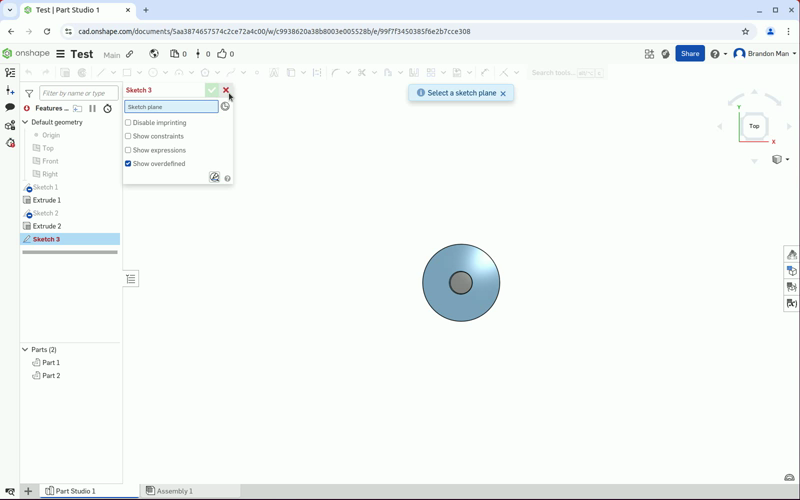
mouse_move(73, 150)
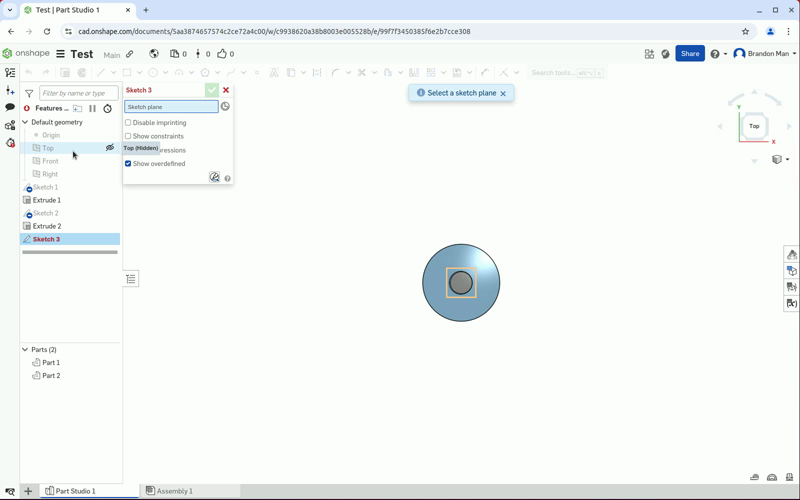
click(73, 150)
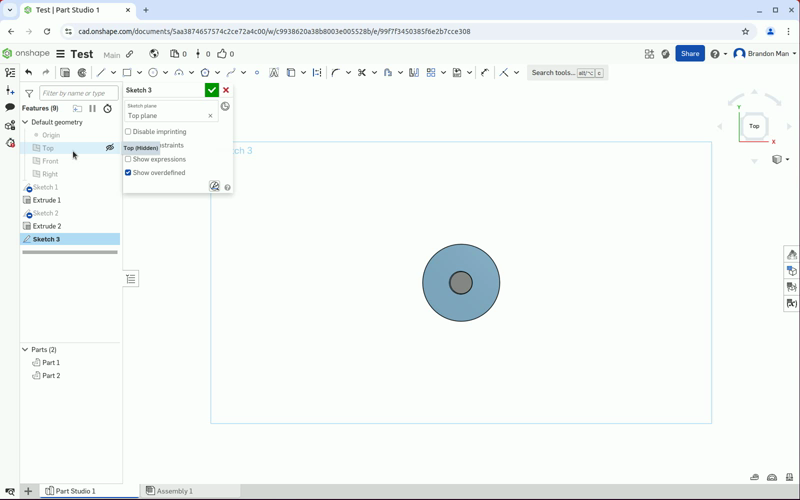
mouse_move(73, 352)
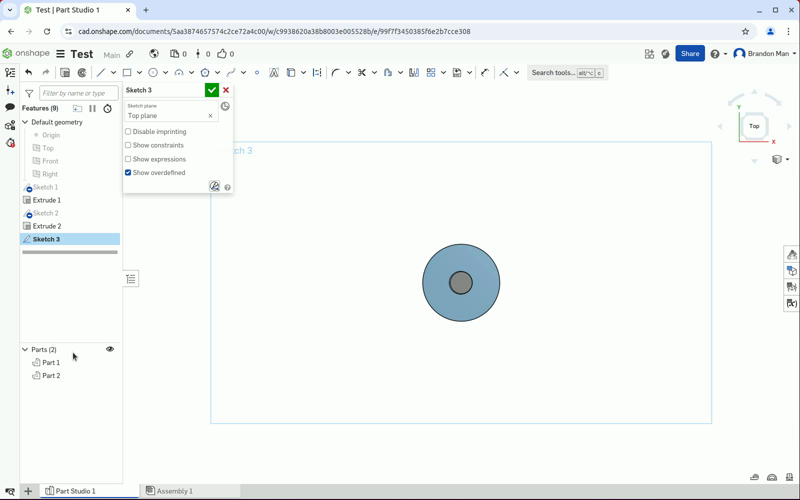
key(y)
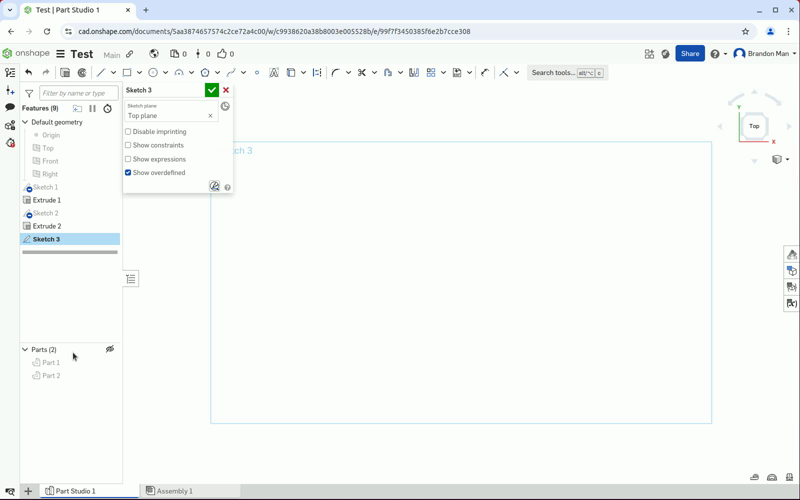
key(c)
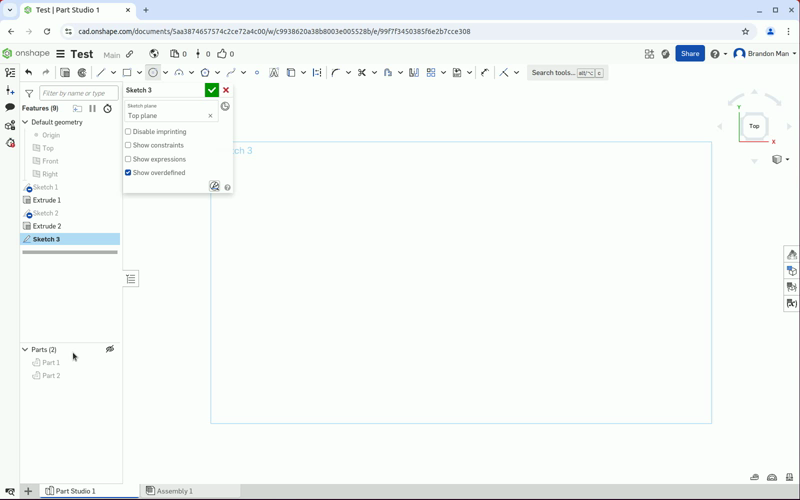
key_down(shift)
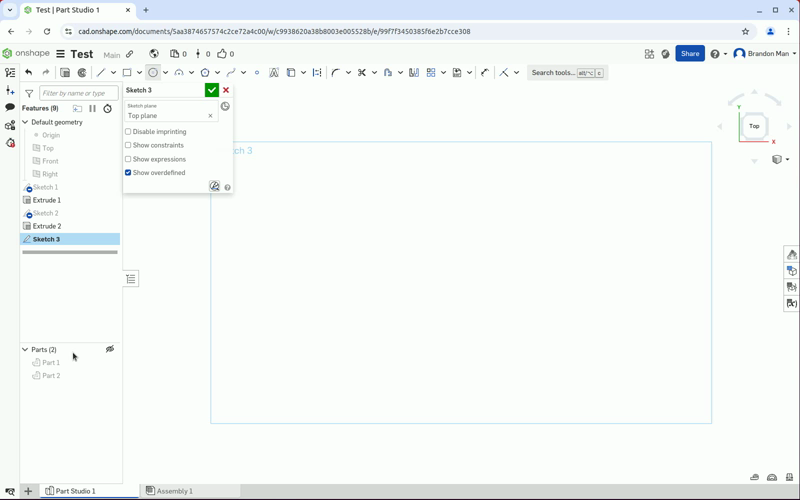
mouse_move(460, 282)
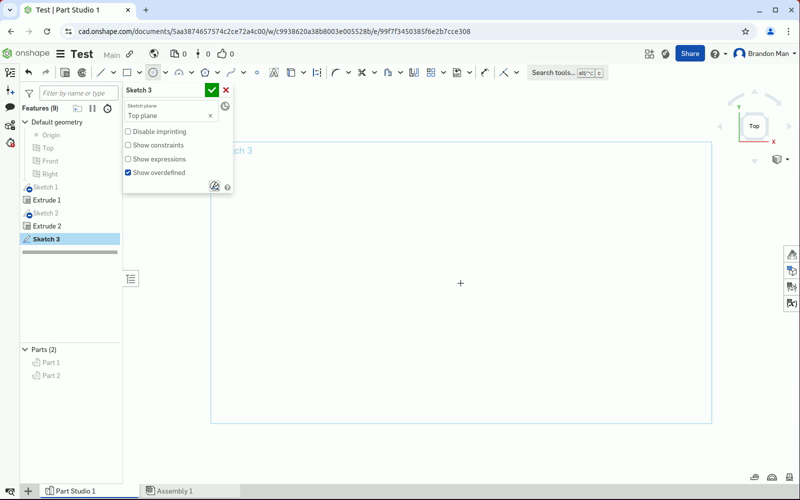
click(460, 282)
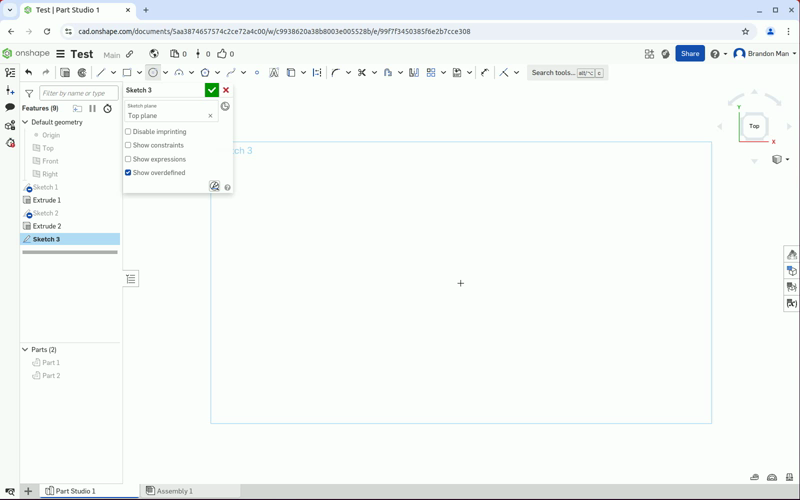
key_up(shift)
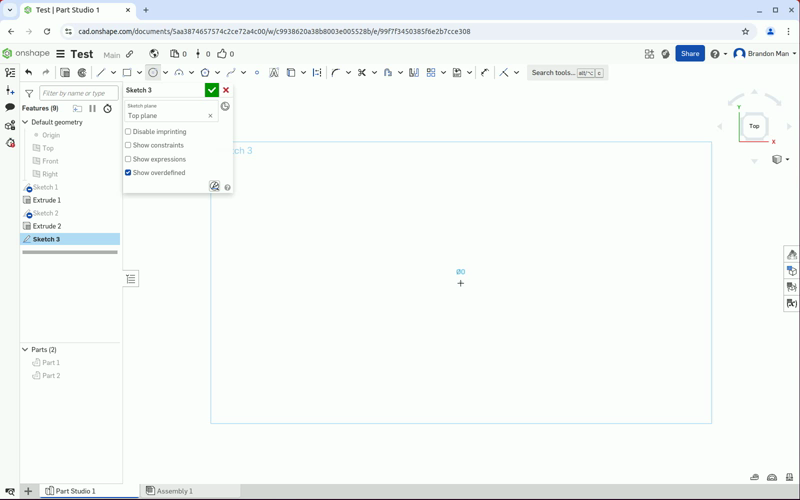
mouse_move(472, 282)
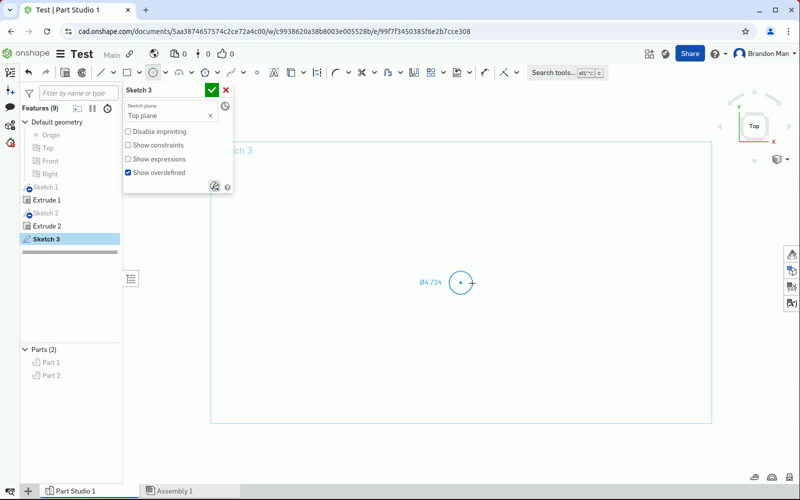
click(472, 282)
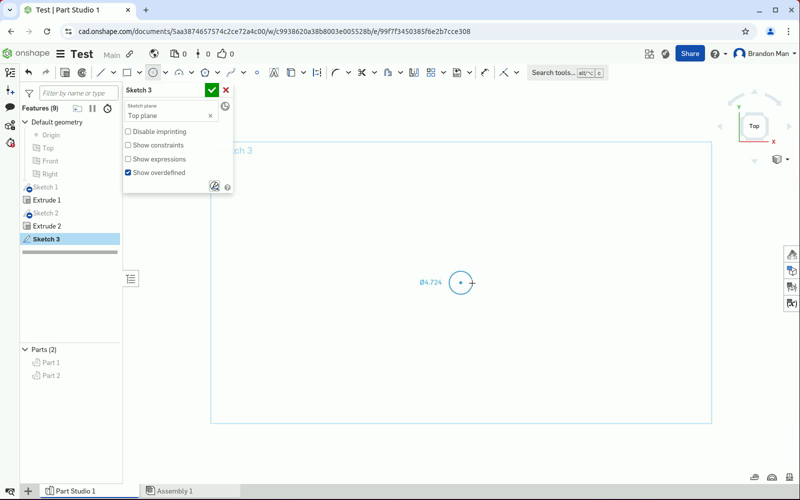
key(esc)
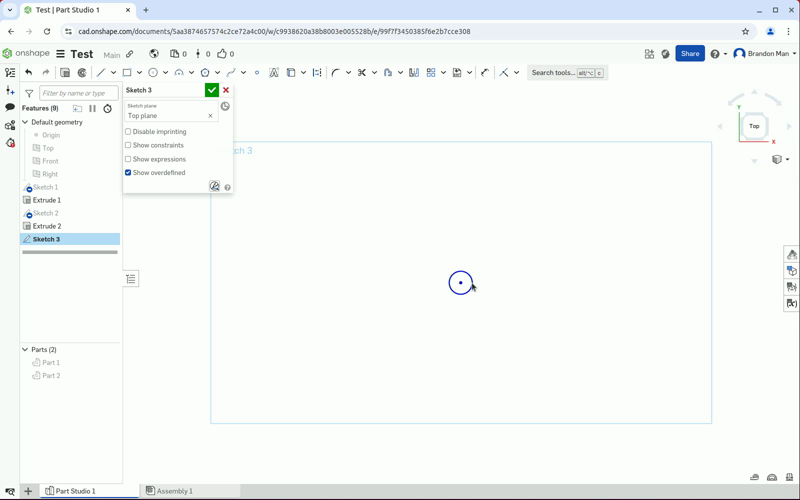
mouse_move(459, 291)
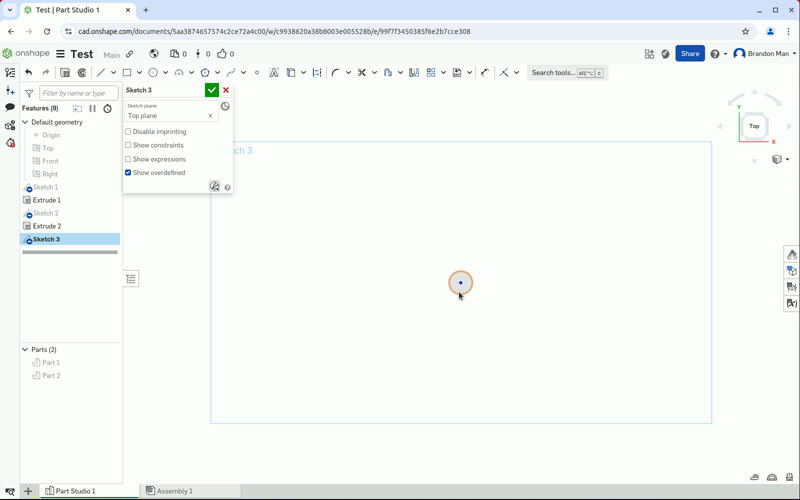
scroll(6)
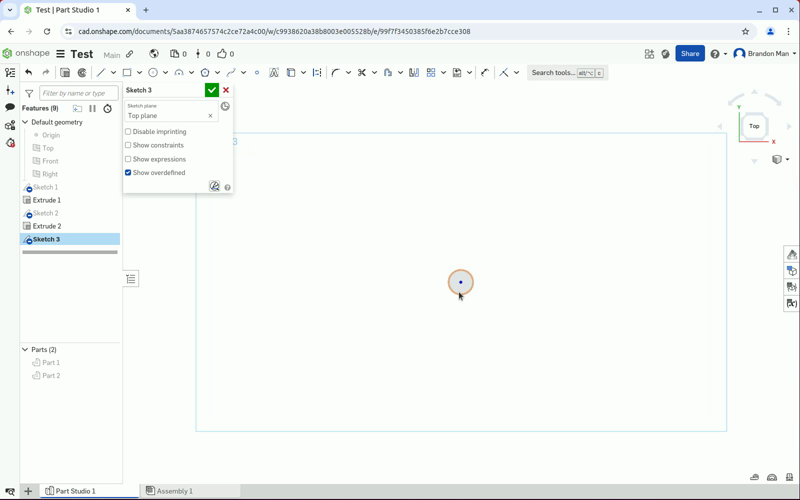
scroll(6)
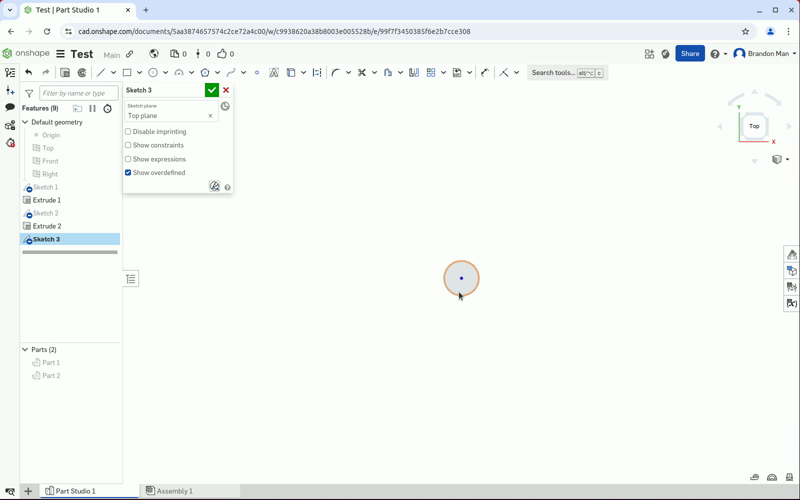
scroll(6)
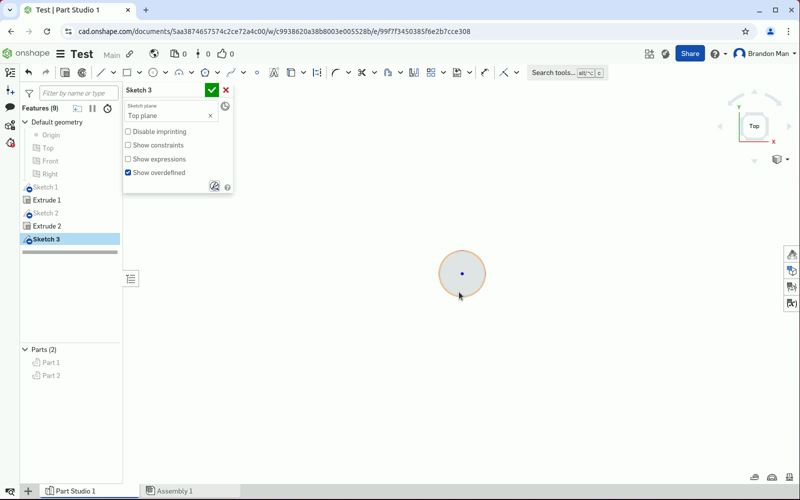
scroll(6)
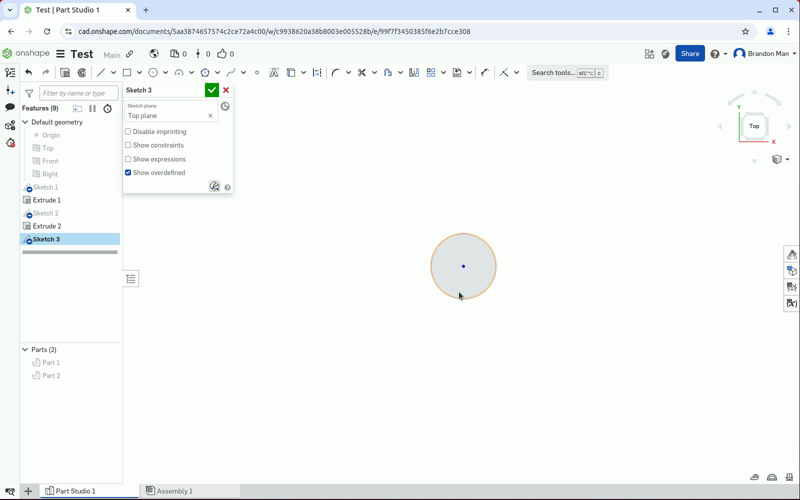
scroll(6)
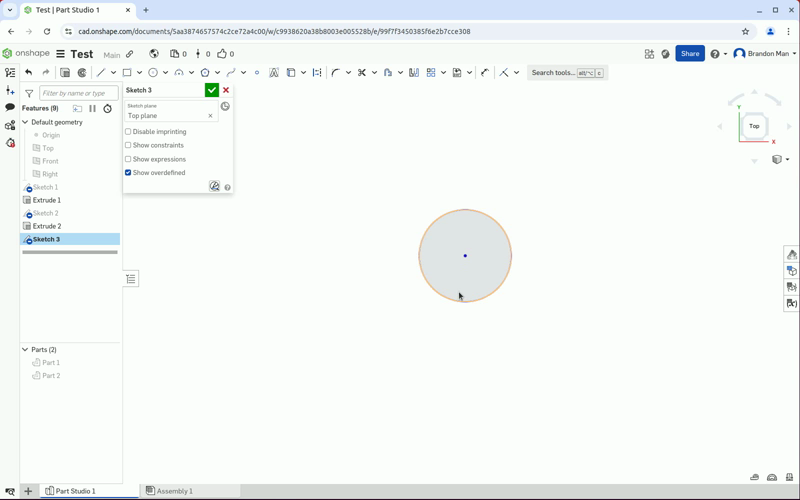
scroll(6)
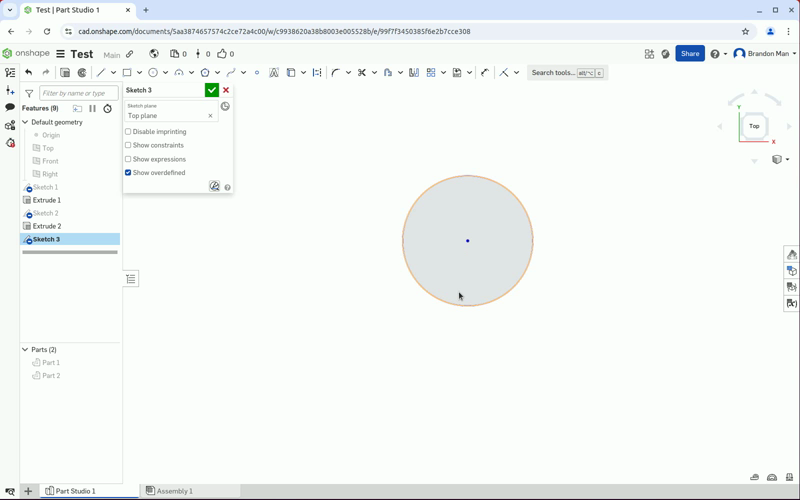
scroll(6)
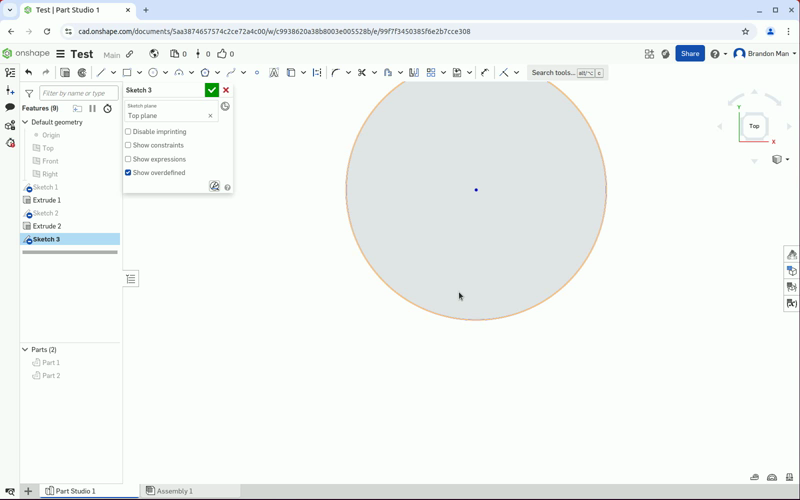
click(459, 291)
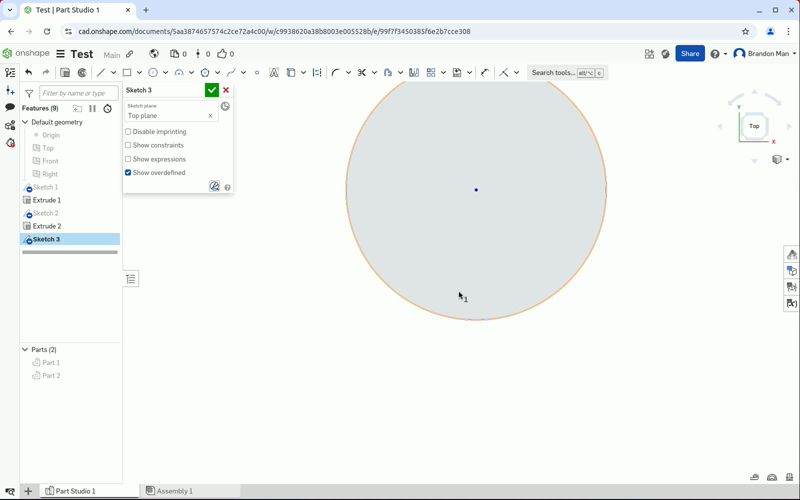
scroll(-6)
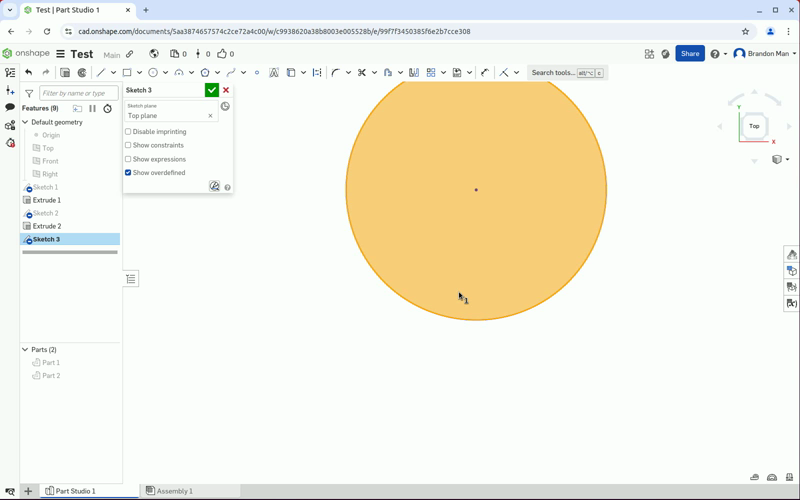
scroll(-6)
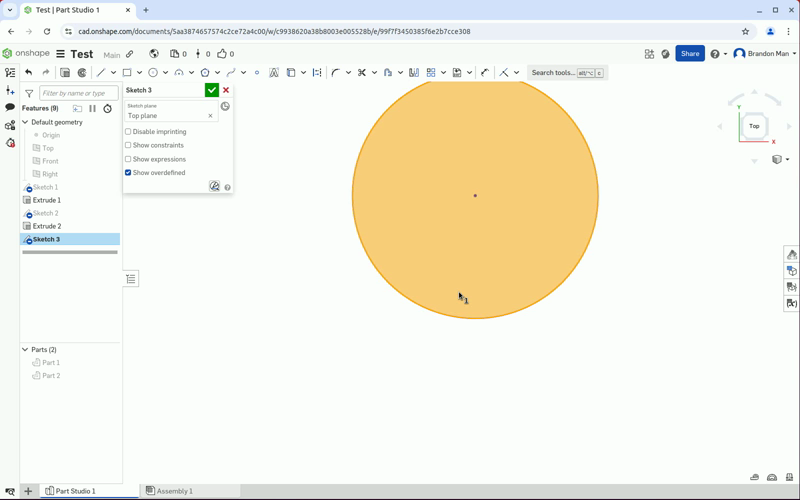
scroll(-6)
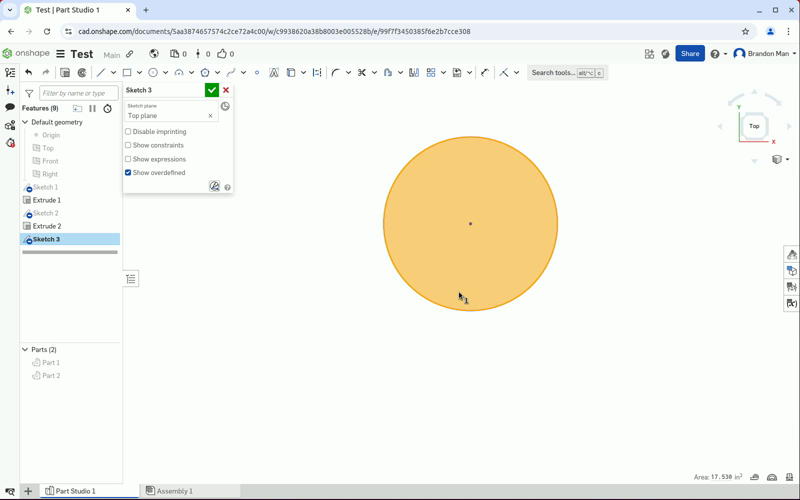
scroll(-6)
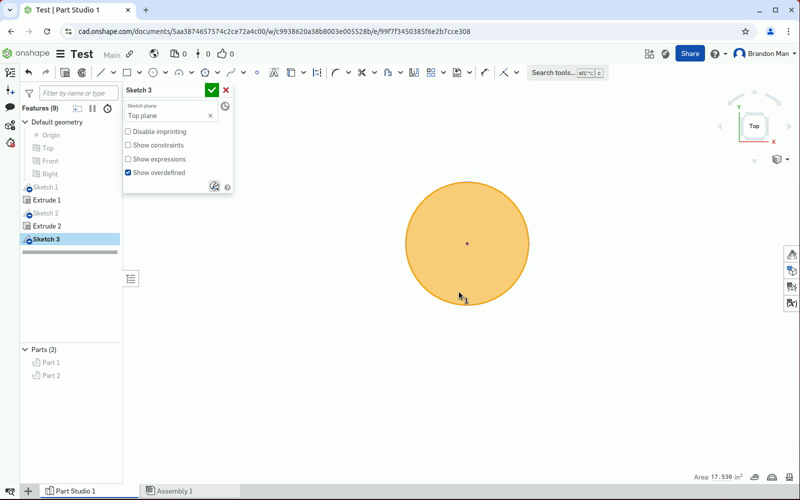
scroll(-6)
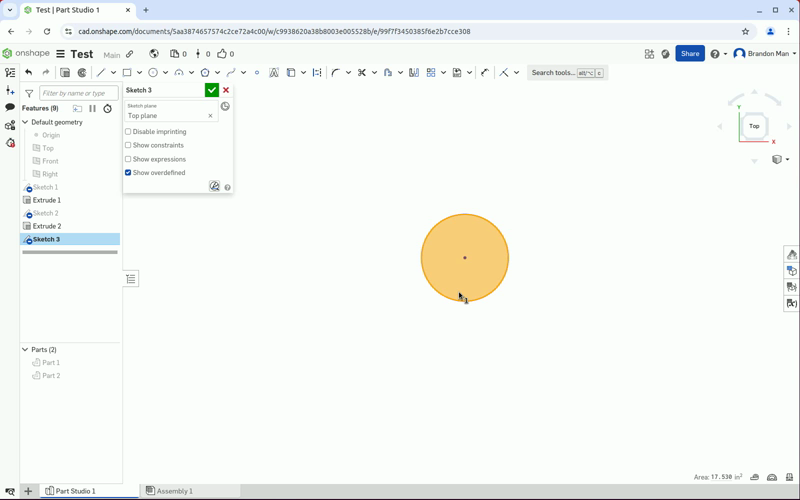
scroll(-6)
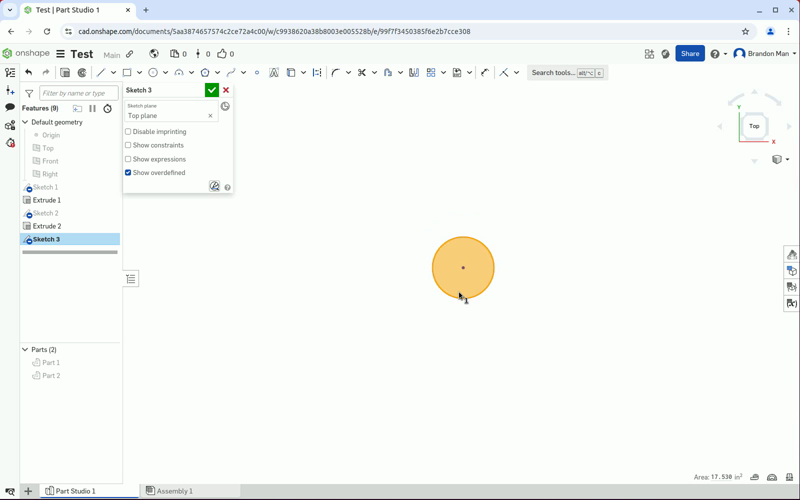
scroll(-6)
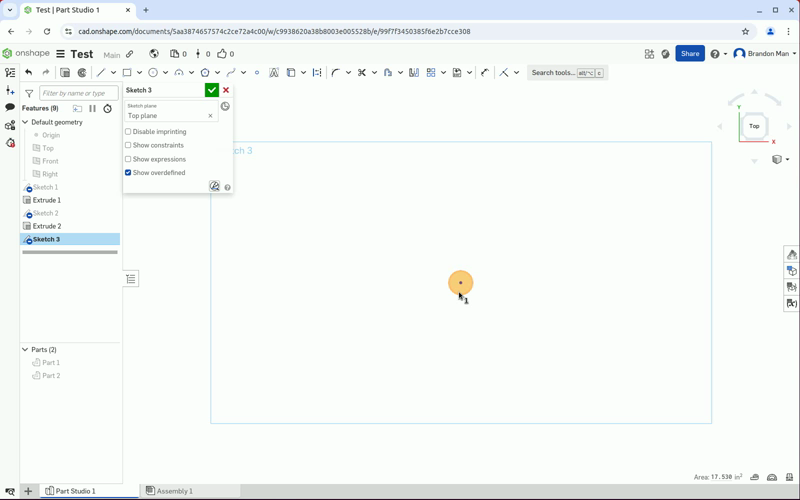
mouse_move(73, 352)
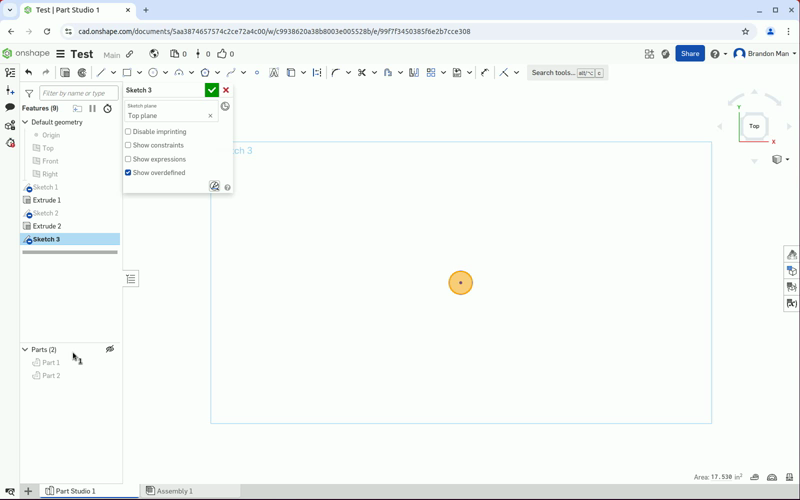
key(shift+y)
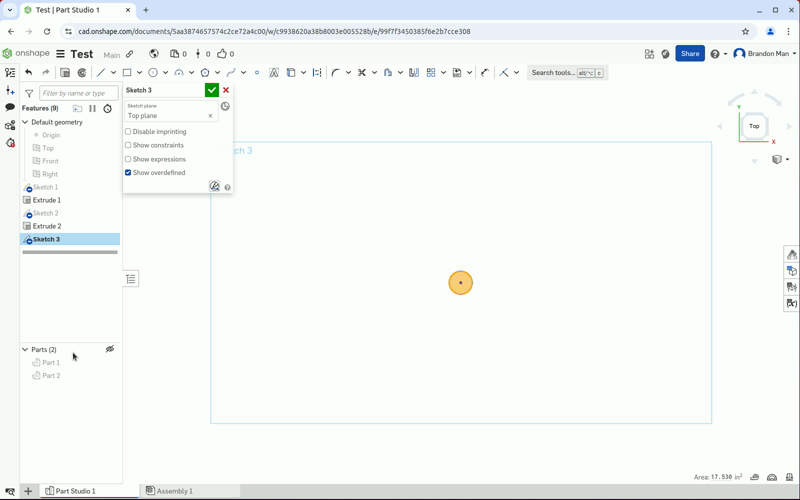
key(shift+e)
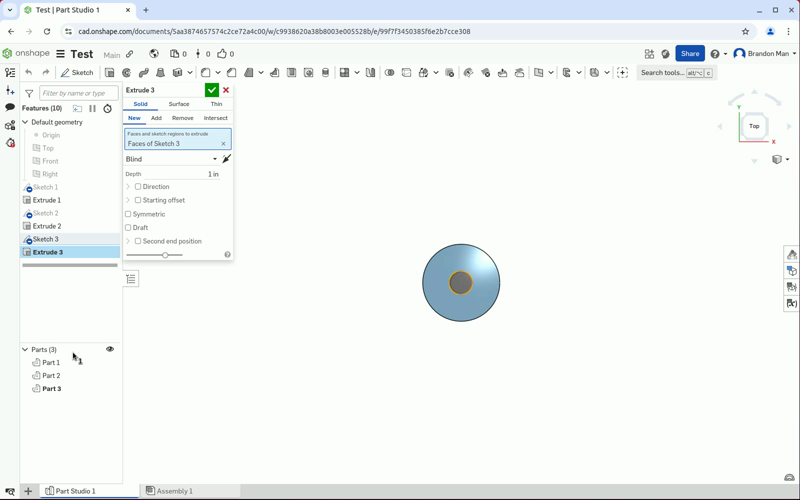
mouse_move(143, 106)
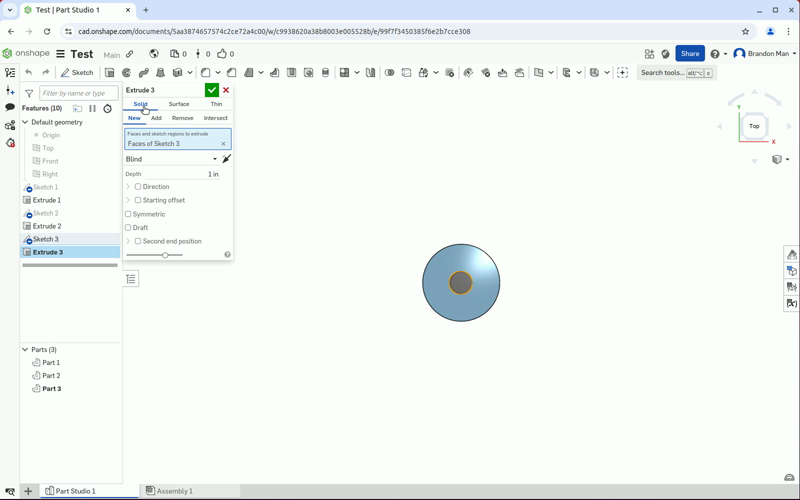
click(143, 106)
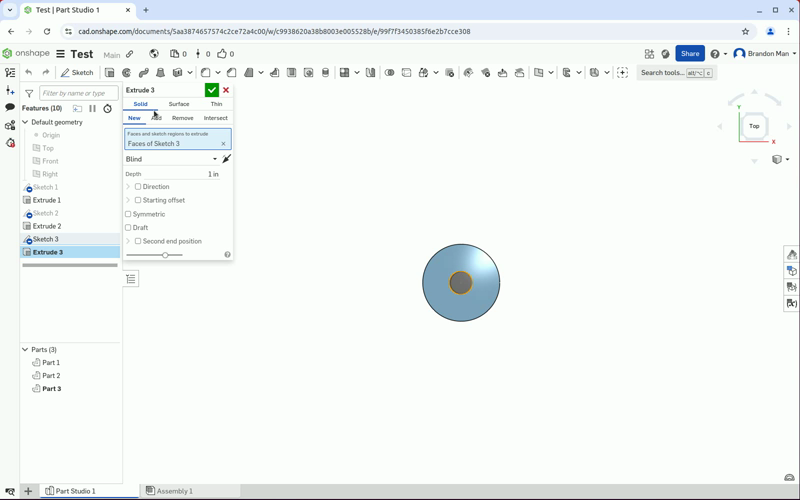
mouse_move(186, 120)
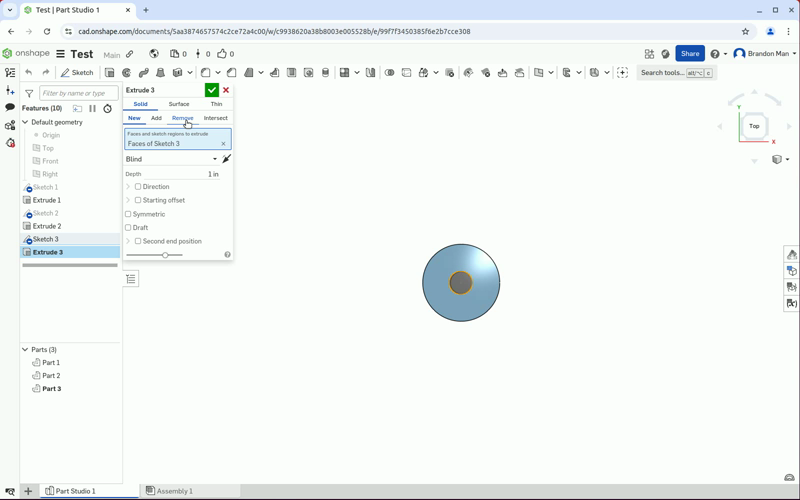
click(186, 120)
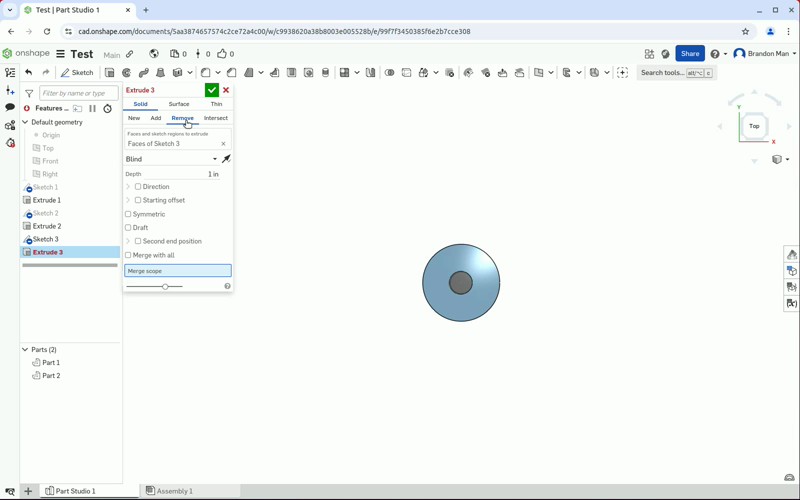
key(tab, 4)
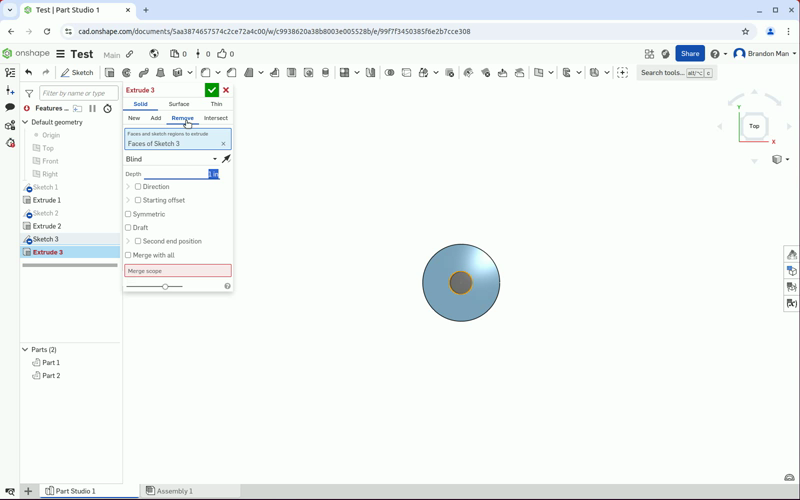
text(-15.405)
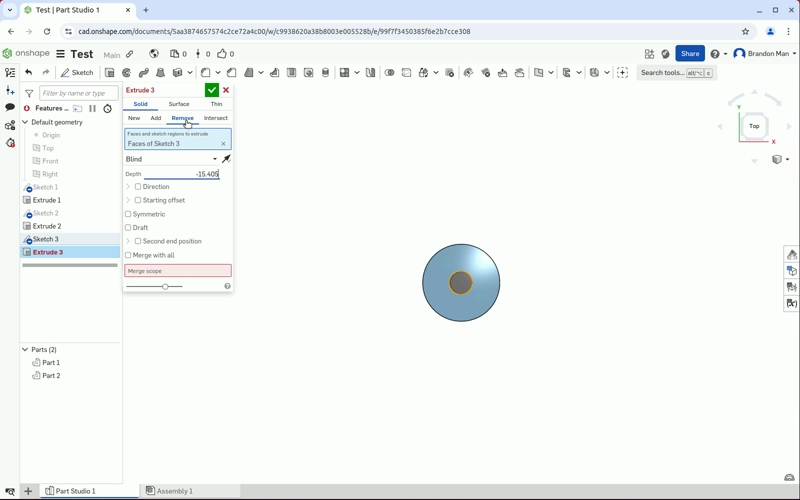
key(tab, 6)
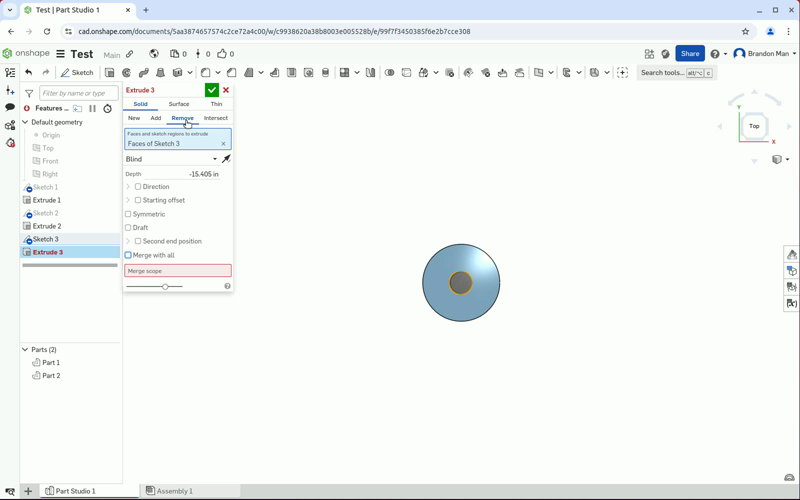
key(space)
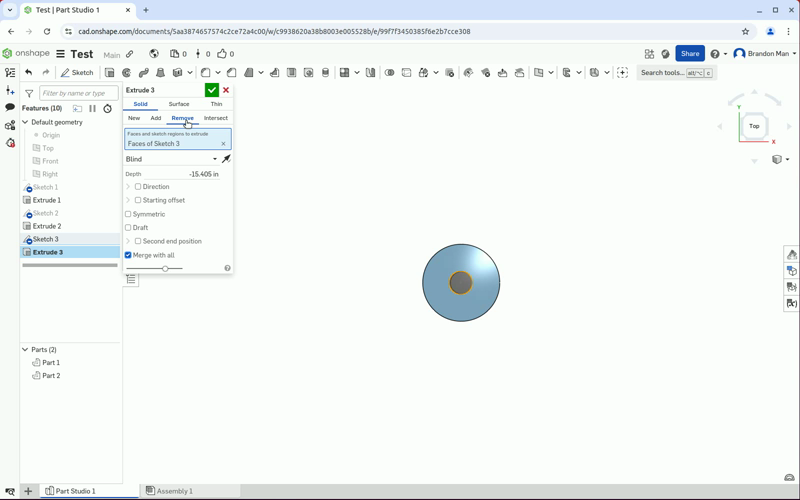
key(enter)
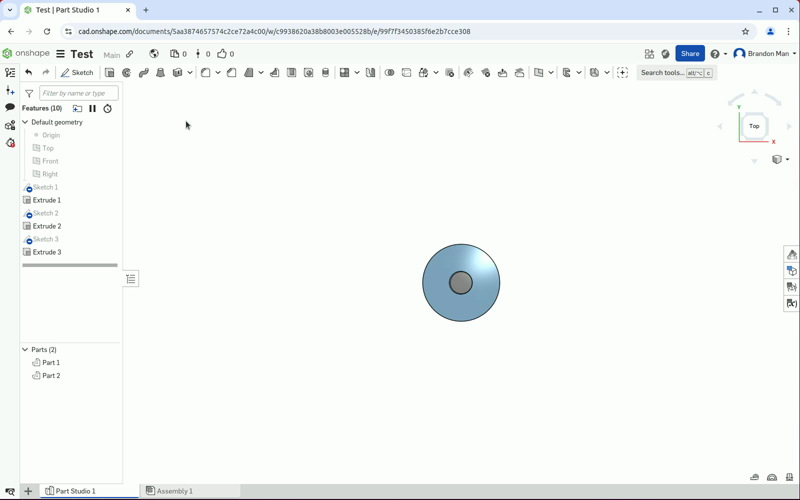
key(shift+h)
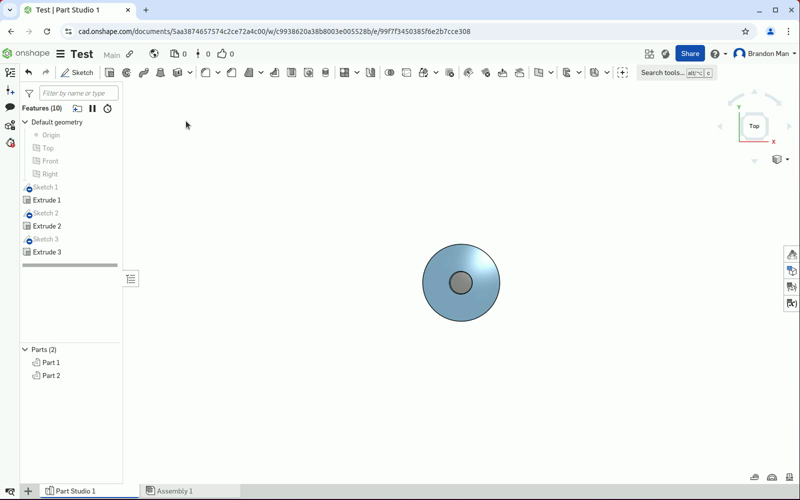
key(shift+h)
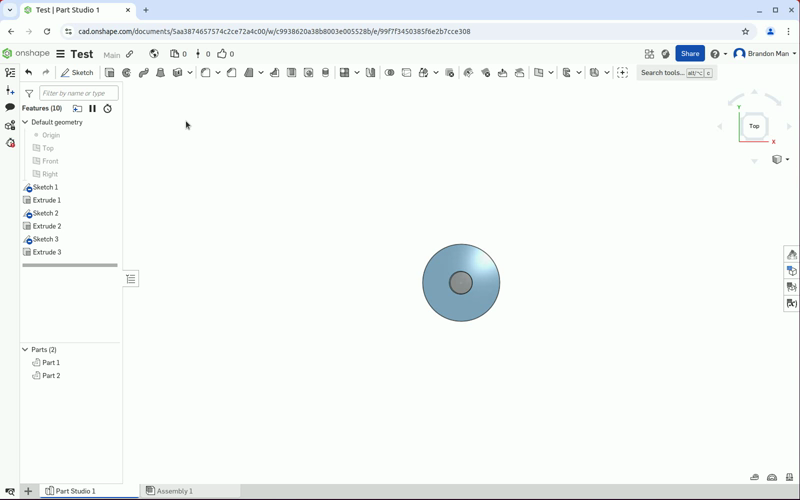
key(shift+7)
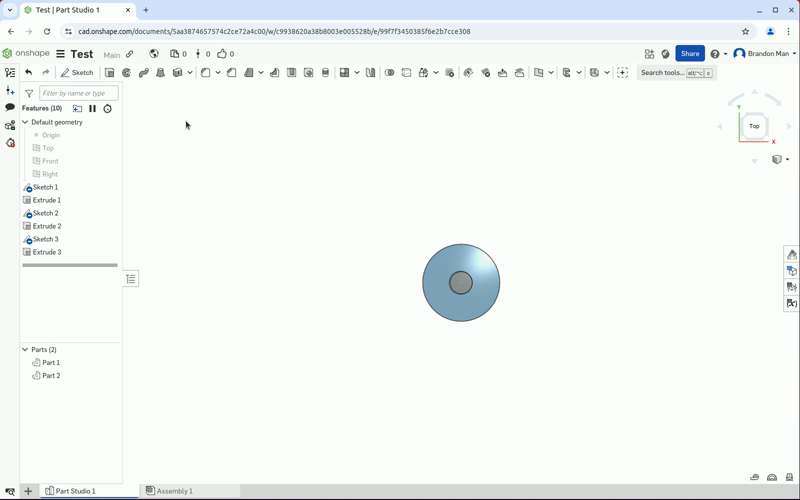
key(up, 3)
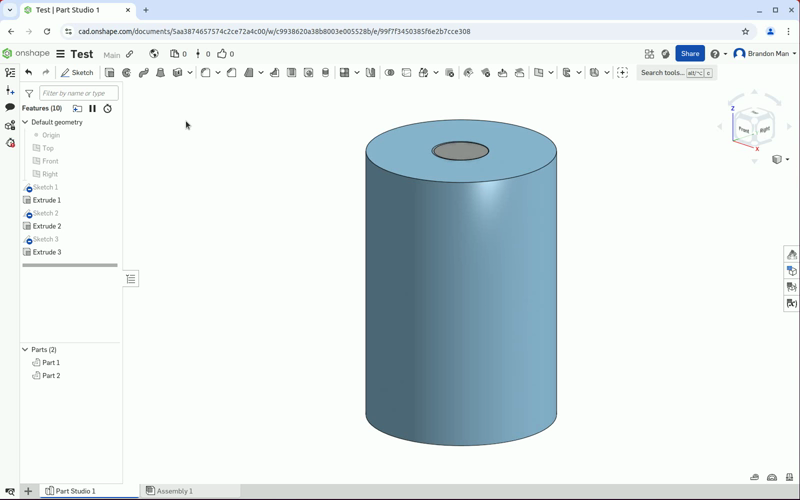
key(left, 3)
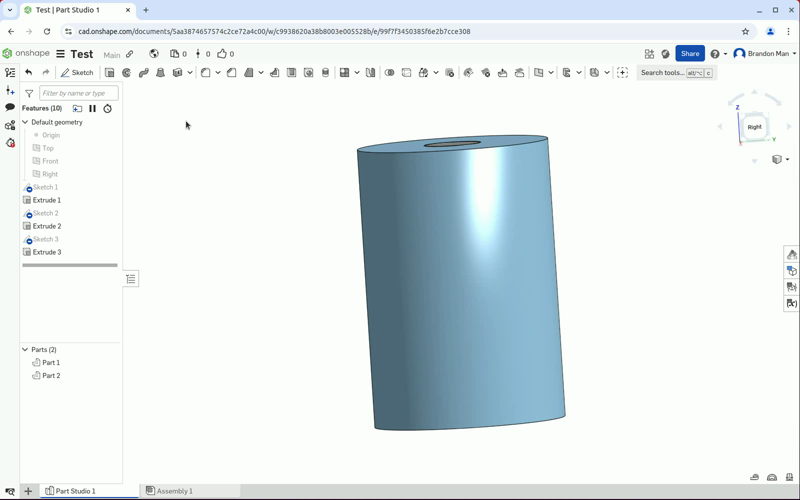
key(right, 3)
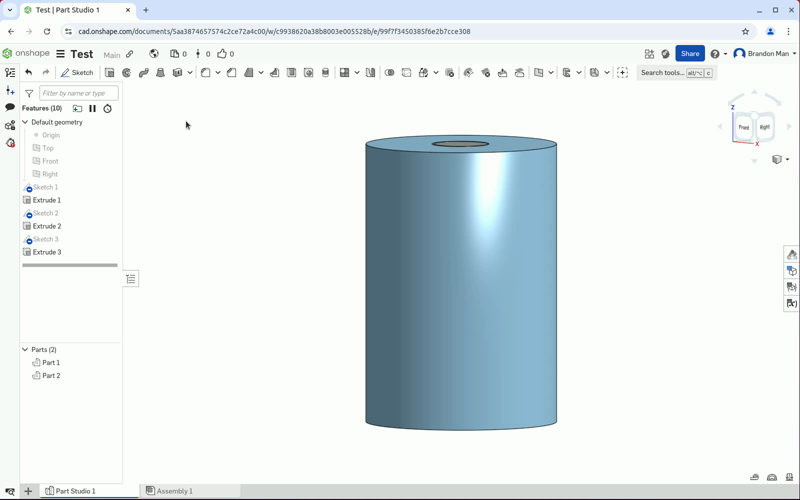
key(down, 3)
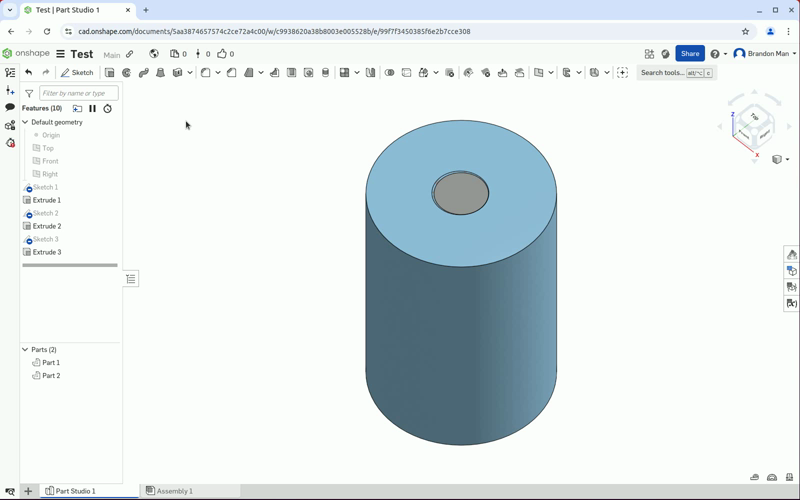
mouse_move(73, 189)
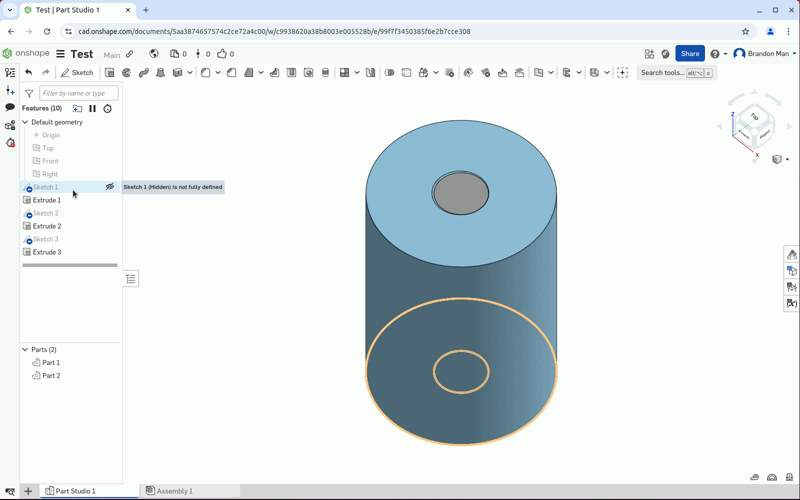
click(73, 189)